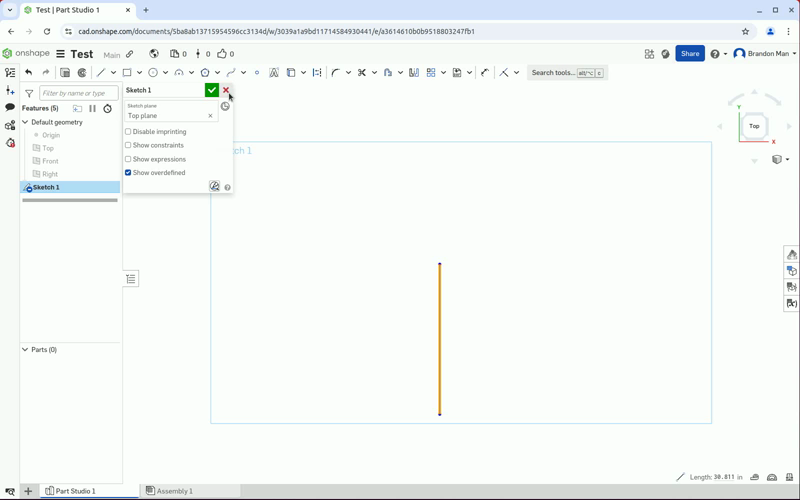
key(shift+h)
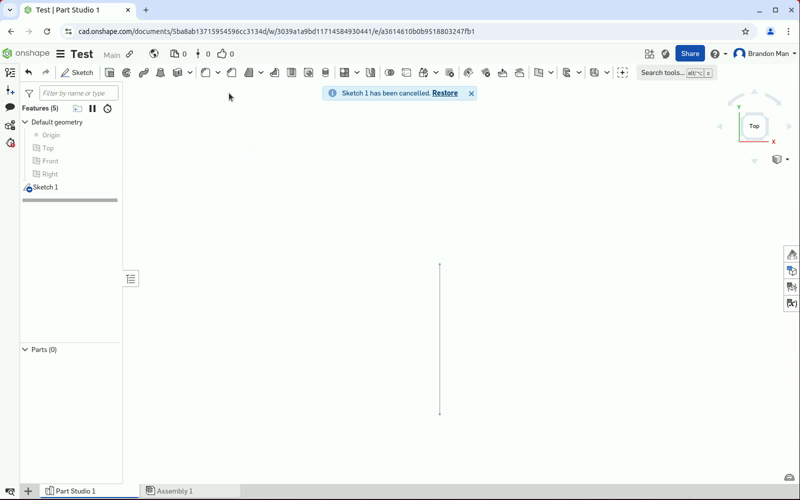
key(shift+s)
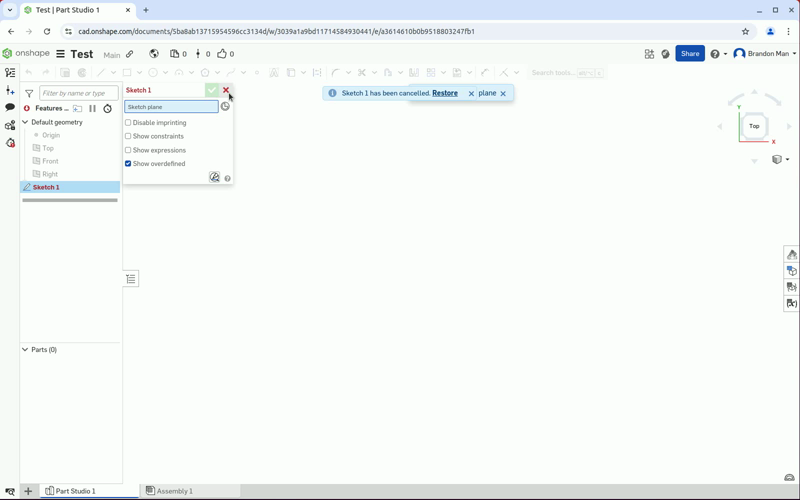
mouse_move(73, 150)
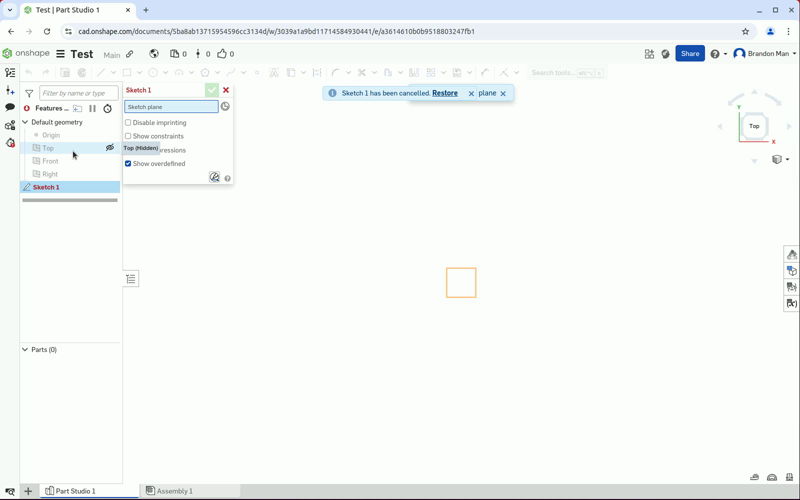
click(73, 150)
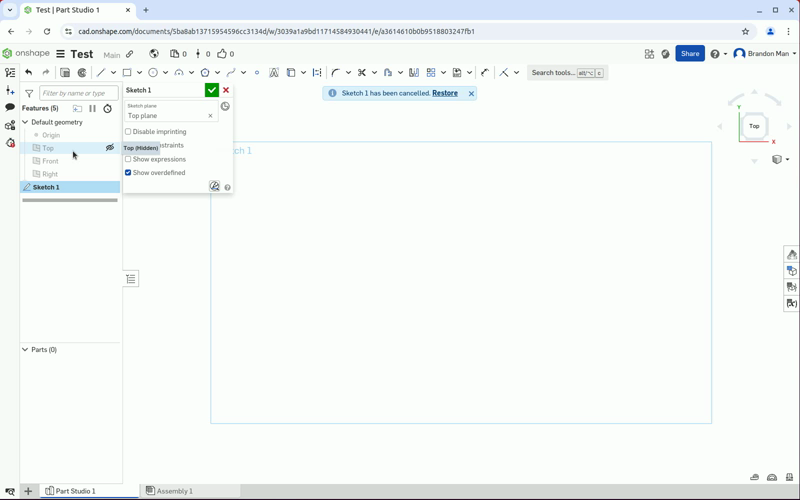
mouse_move(73, 352)
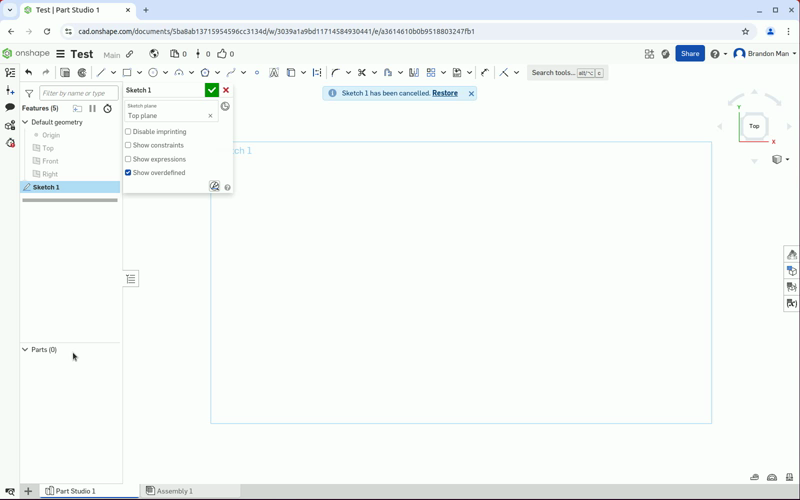
key(y)
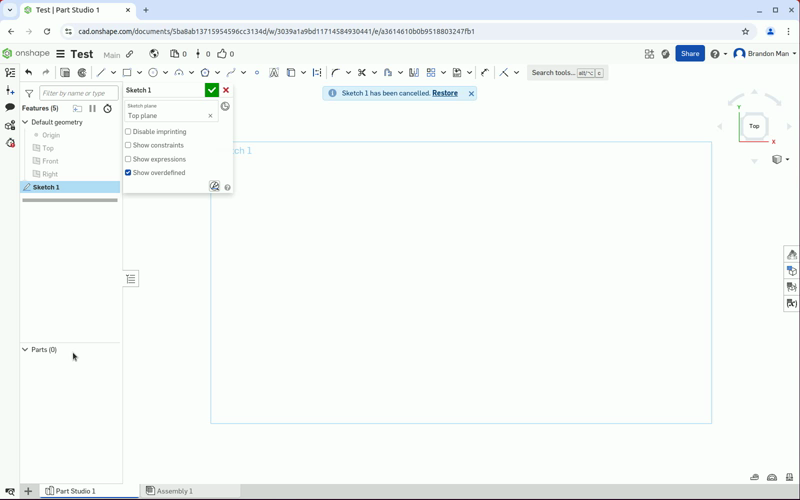
key(l)
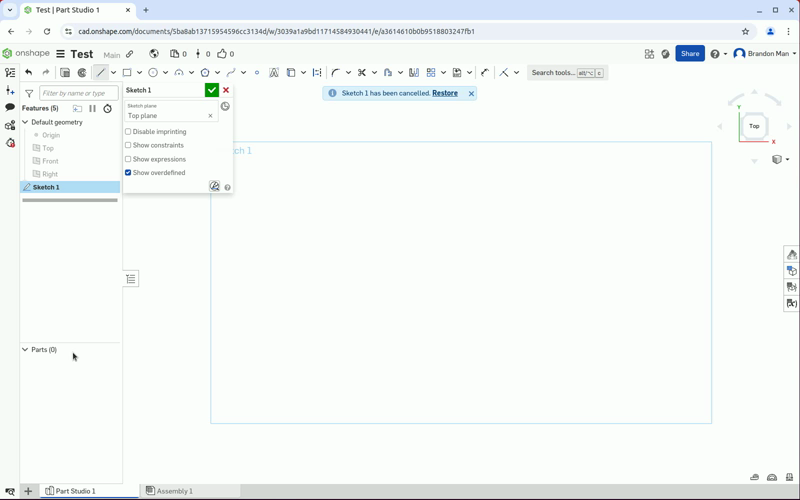
key_down(shift)
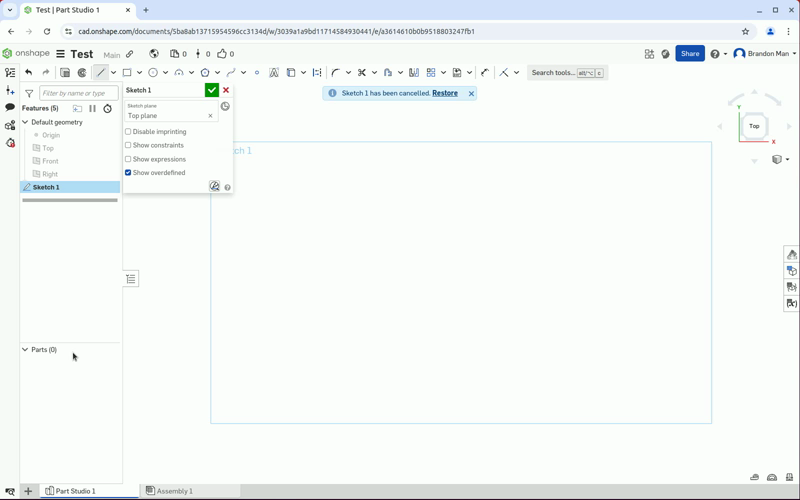
mouse_move(348, 395)
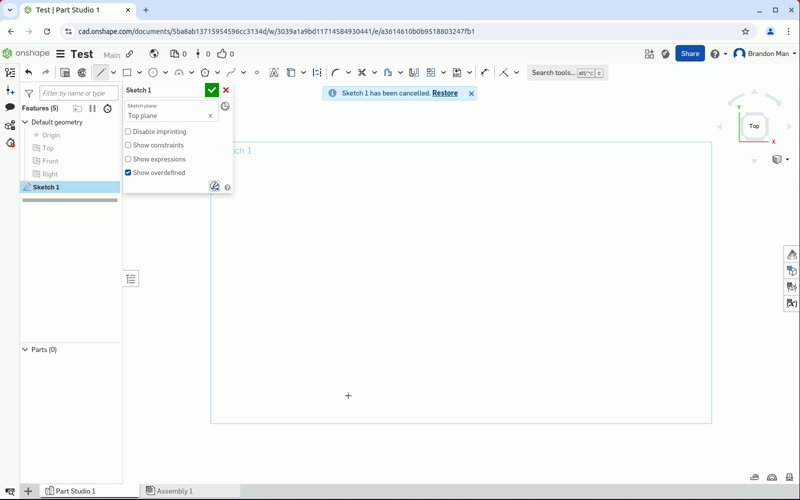
click(348, 395)
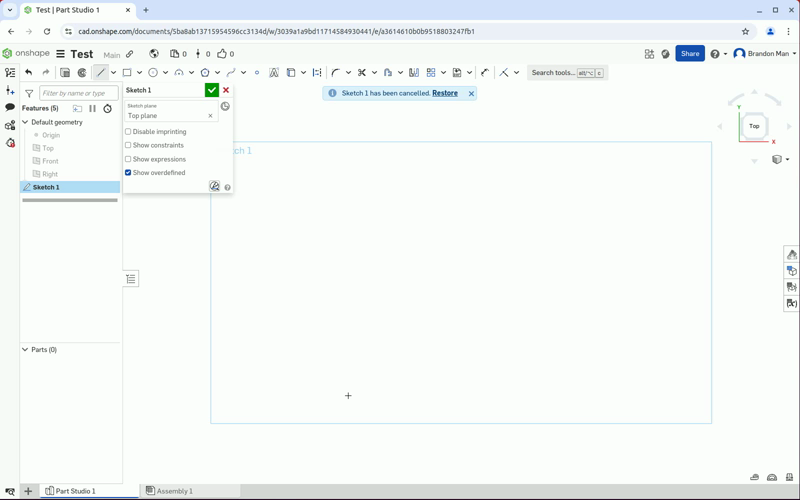
key_up(shift)
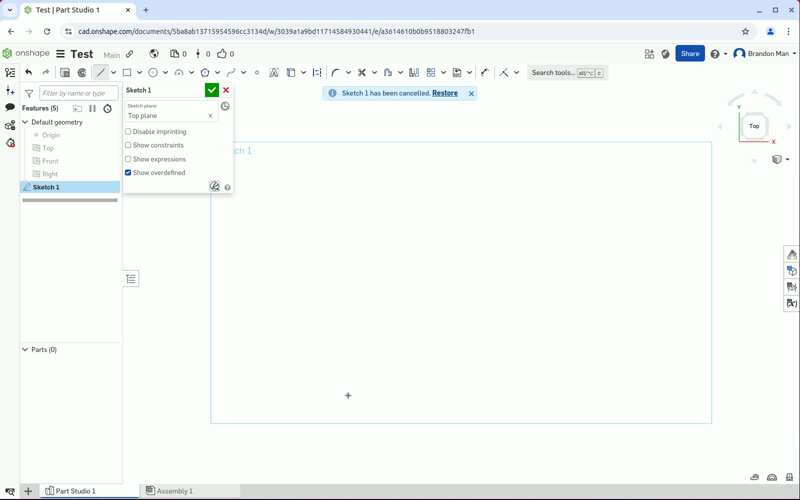
key_down(shift)
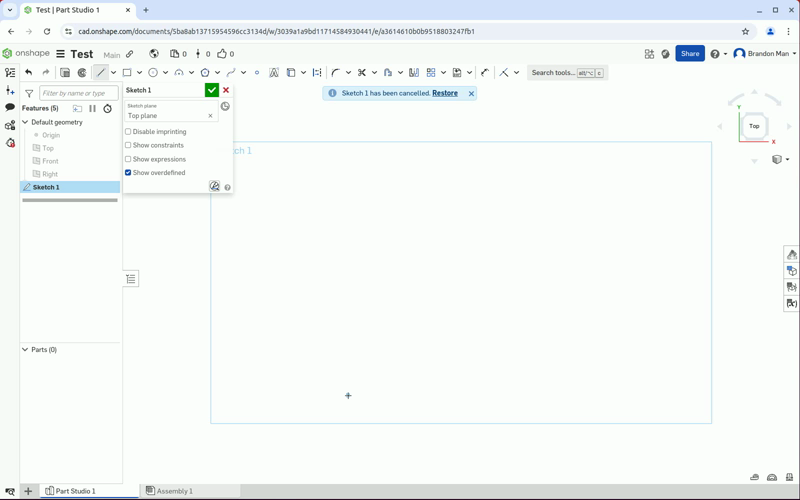
mouse_move(572, 395)
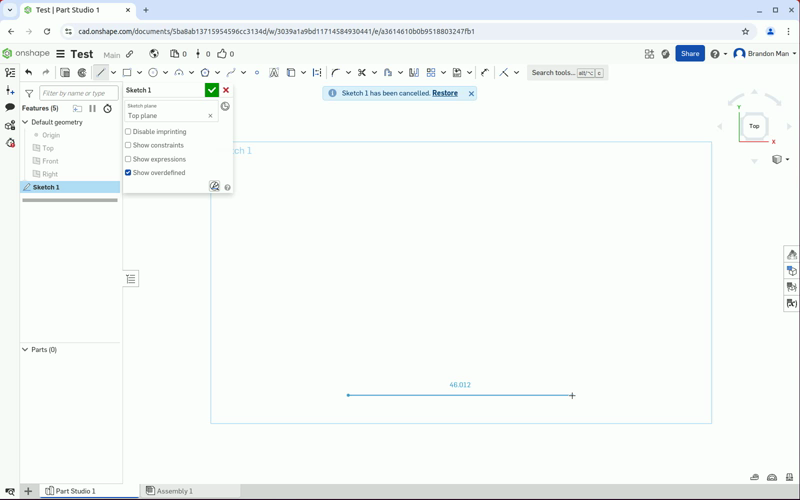
click(572, 395)
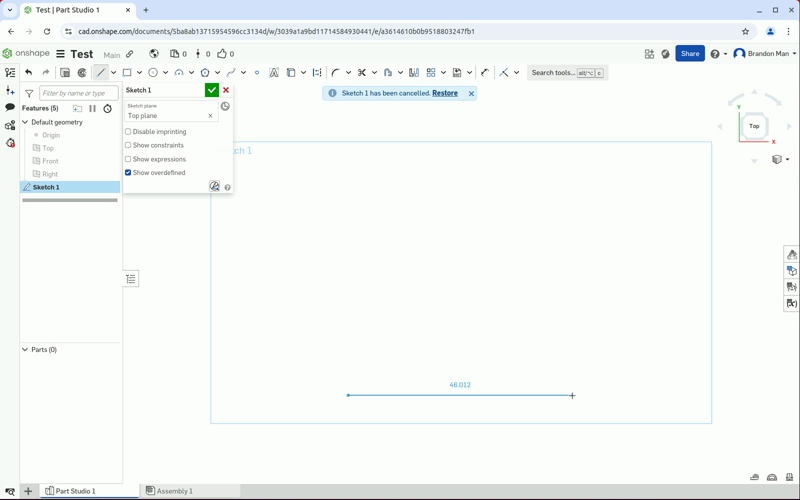
key_up(shift)
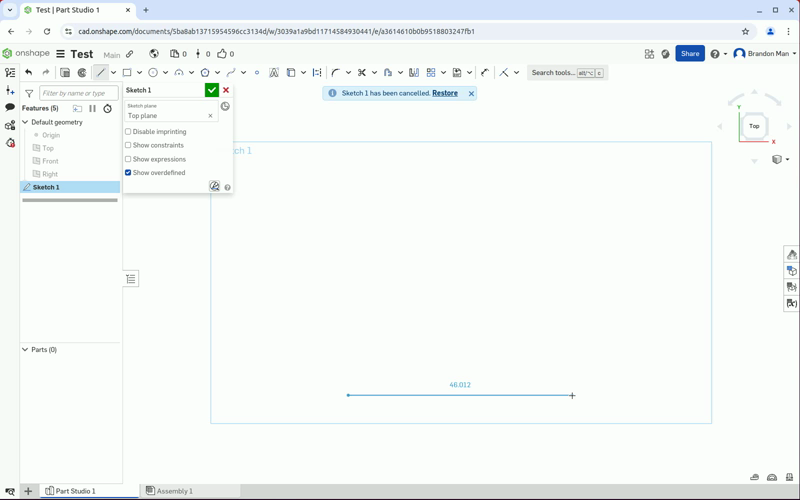
key_down(shift)
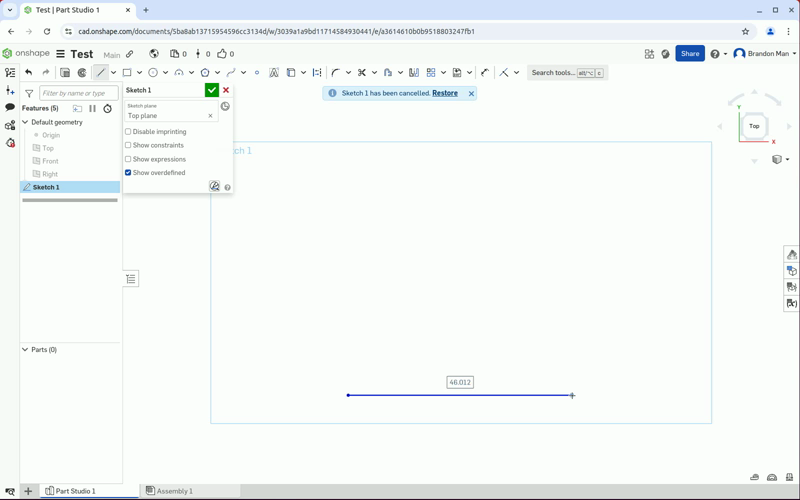
mouse_move(572, 171)
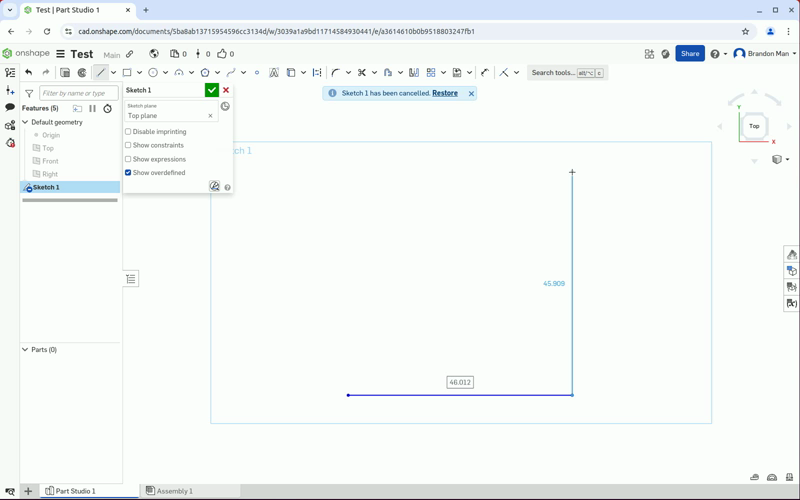
click(572, 171)
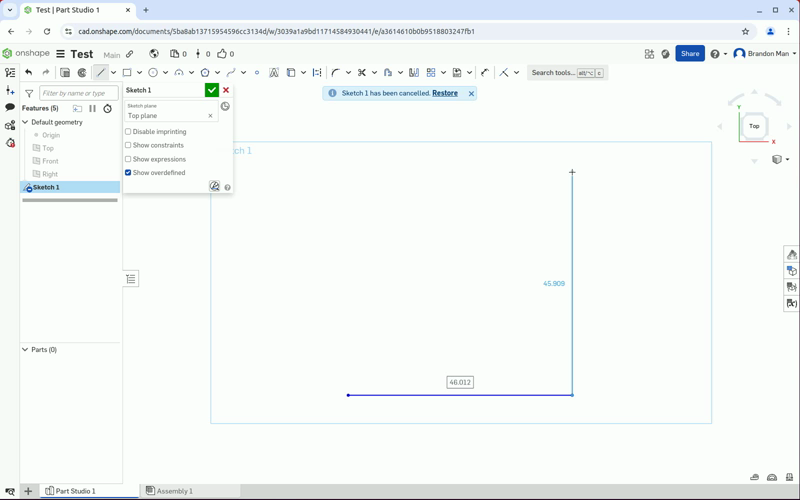
key_up(shift)
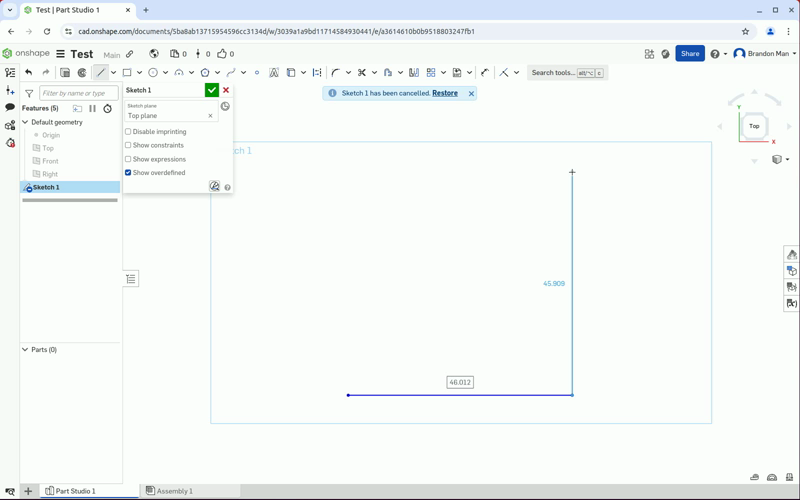
key_down(shift)
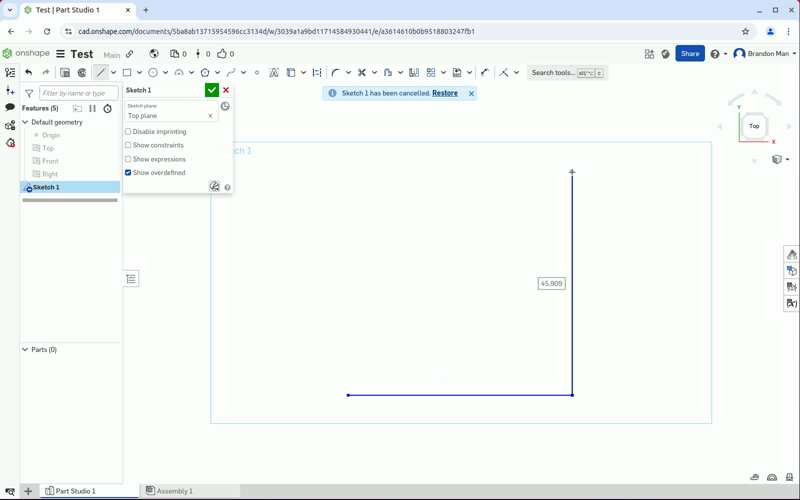
mouse_move(348, 171)
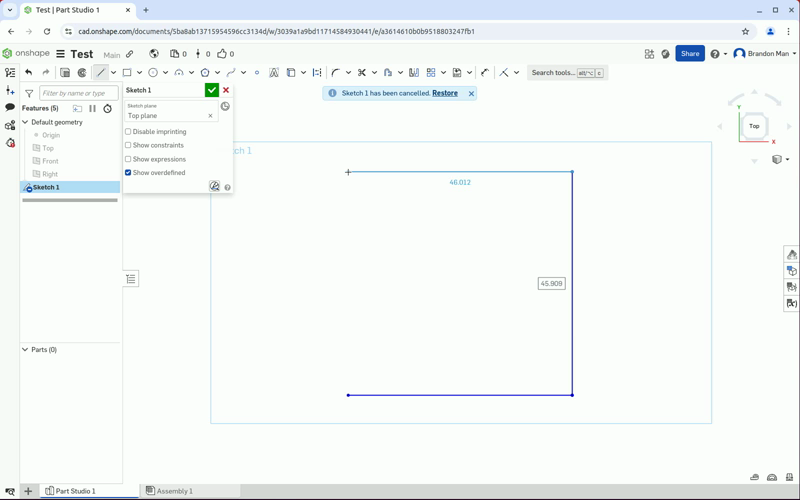
click(348, 171)
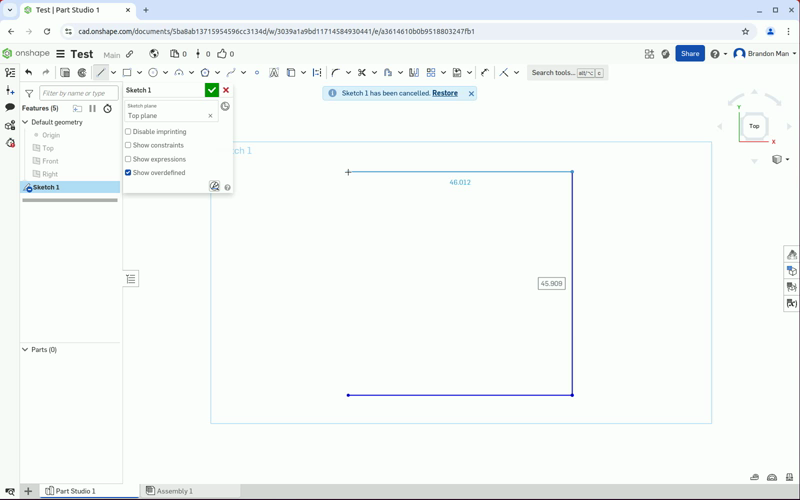
key_up(shift)
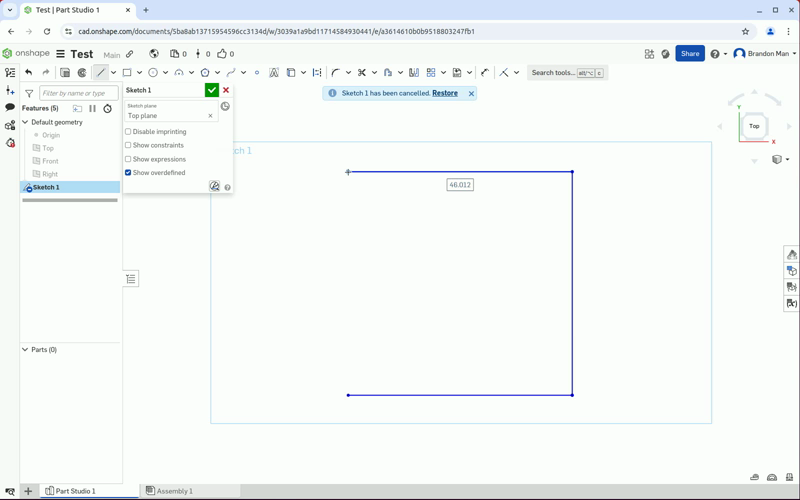
key_down(shift)
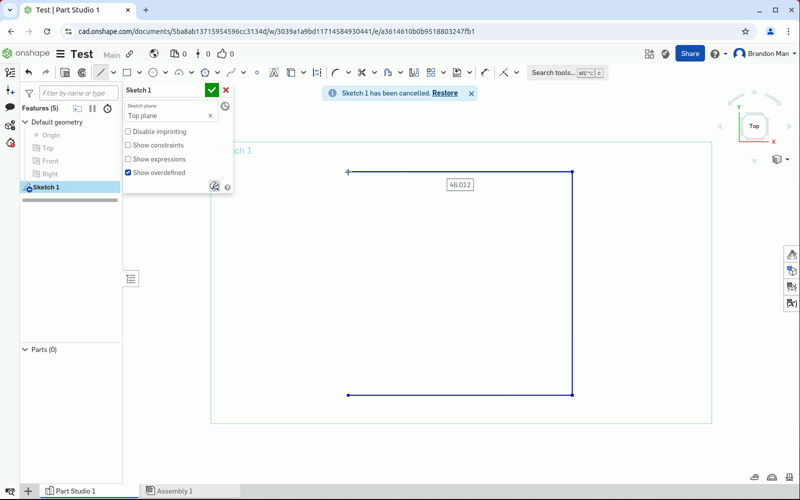
mouse_move(348, 395)
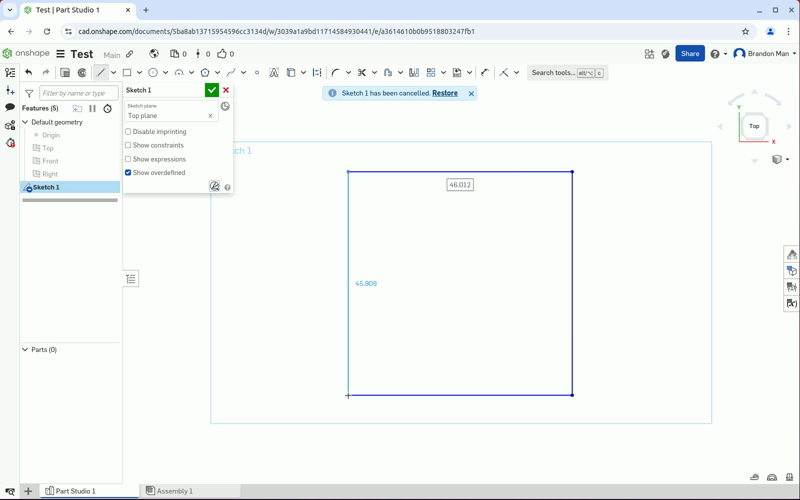
key_up(shift)
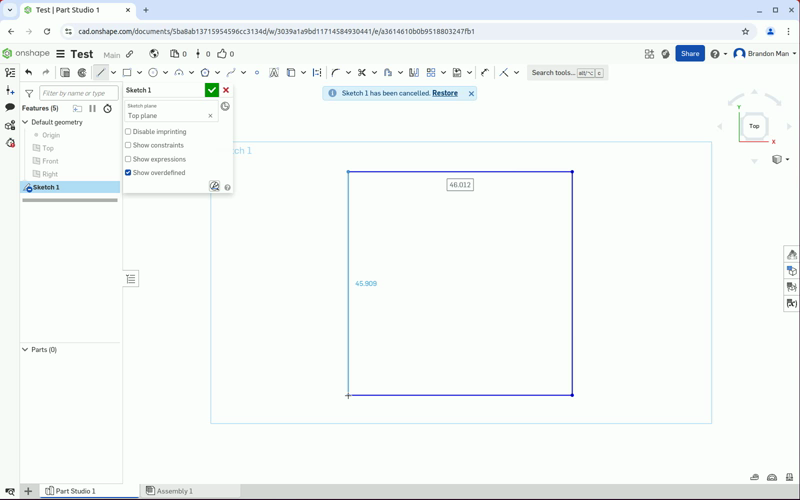
click(348, 395)
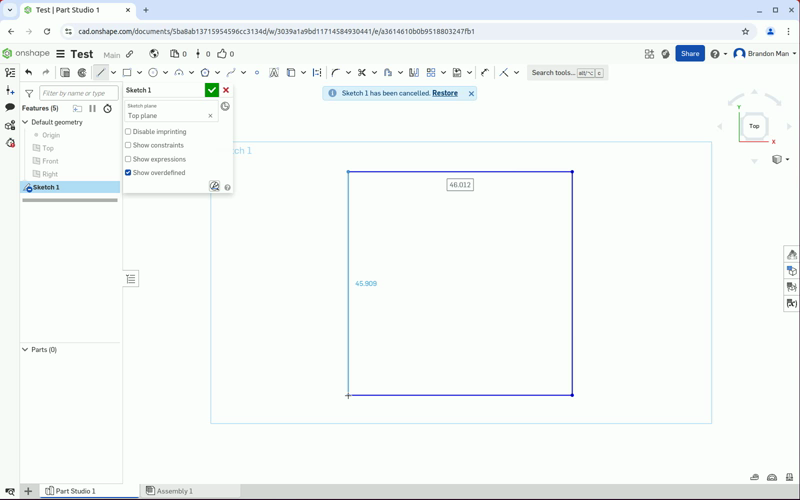
key(esc)
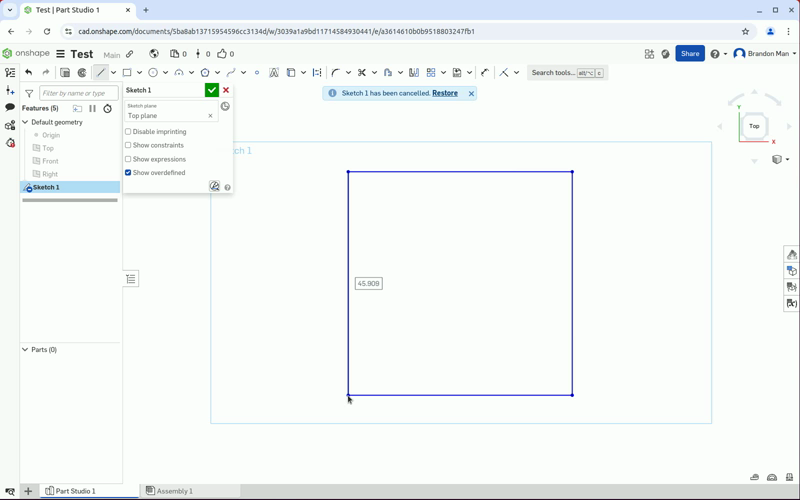
key(c)
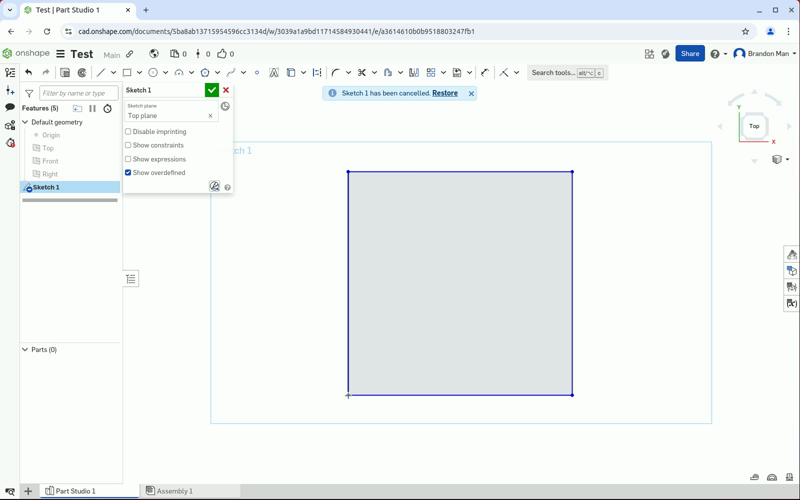
key_down(shift)
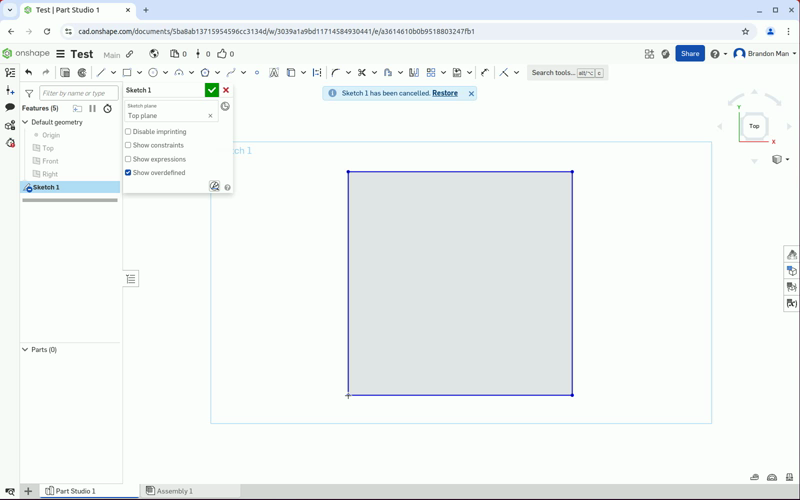
mouse_move(461, 207)
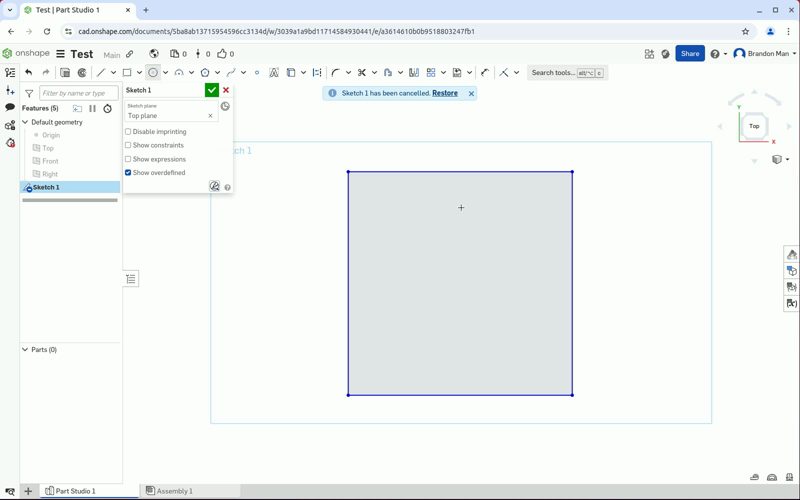
click(461, 207)
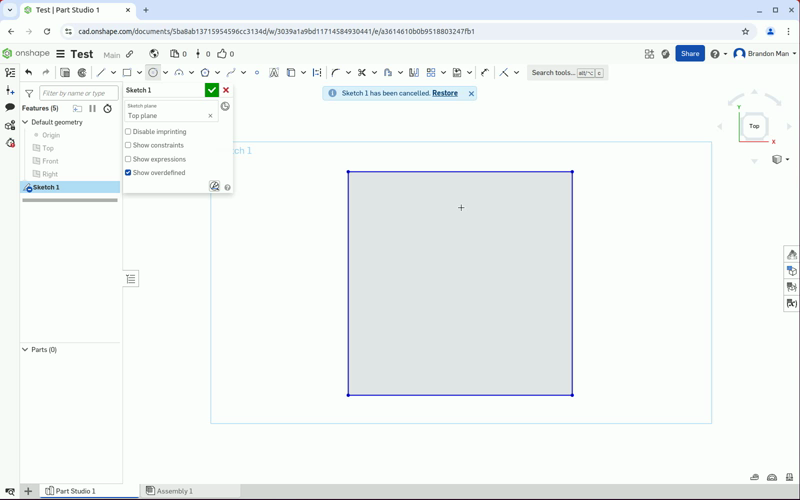
key_up(shift)
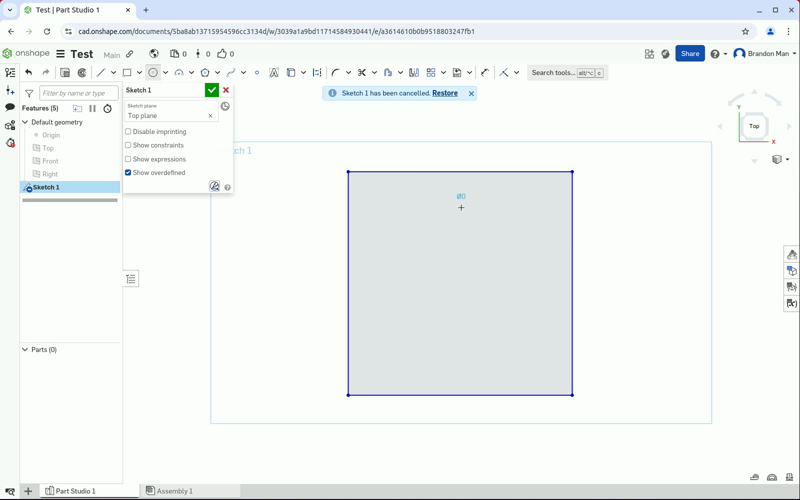
mouse_move(473, 207)
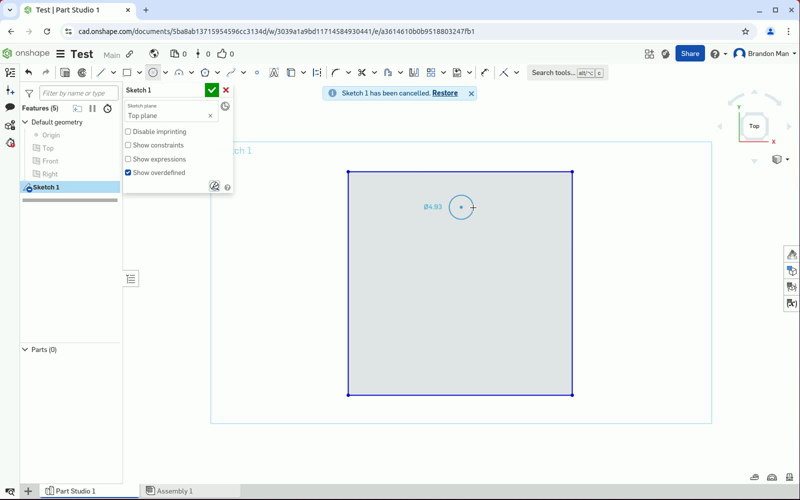
click(473, 207)
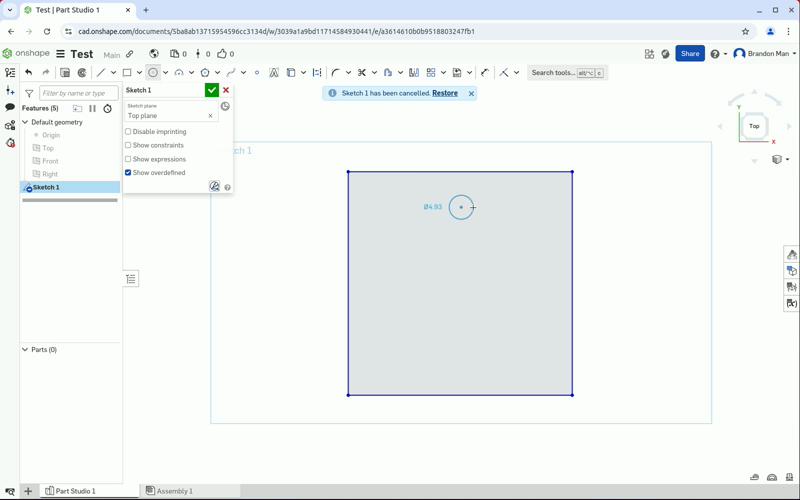
key(esc)
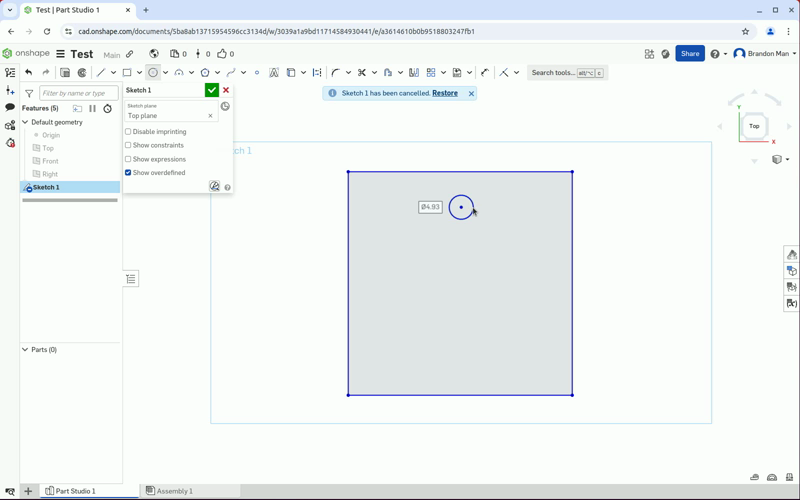
mouse_move(399, 289)
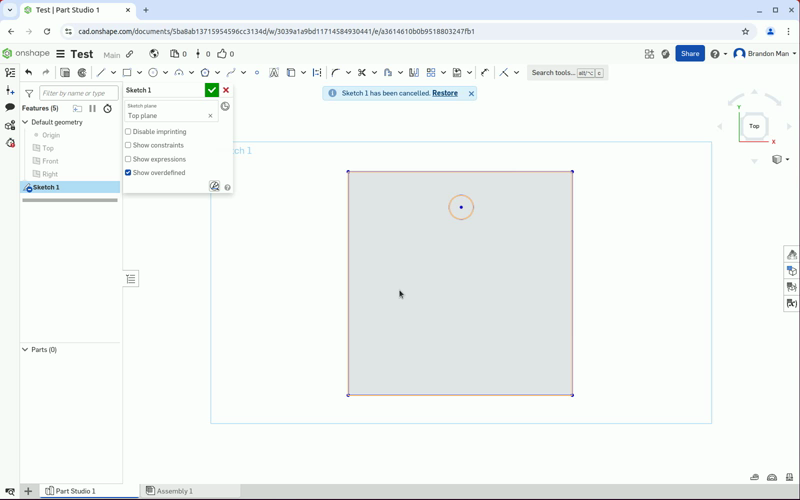
click(399, 289)
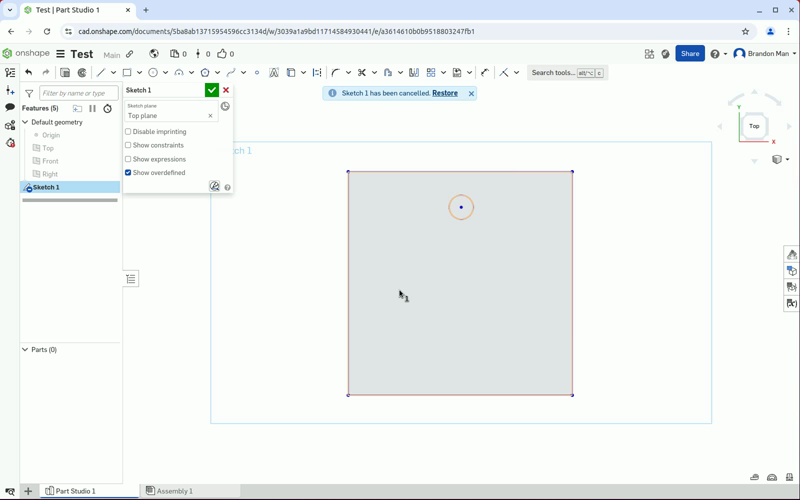
mouse_move(73, 352)
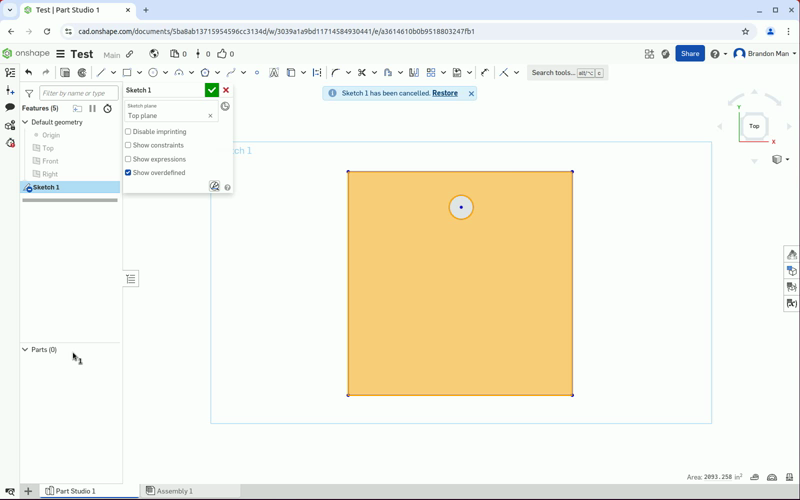
key(shift+y)
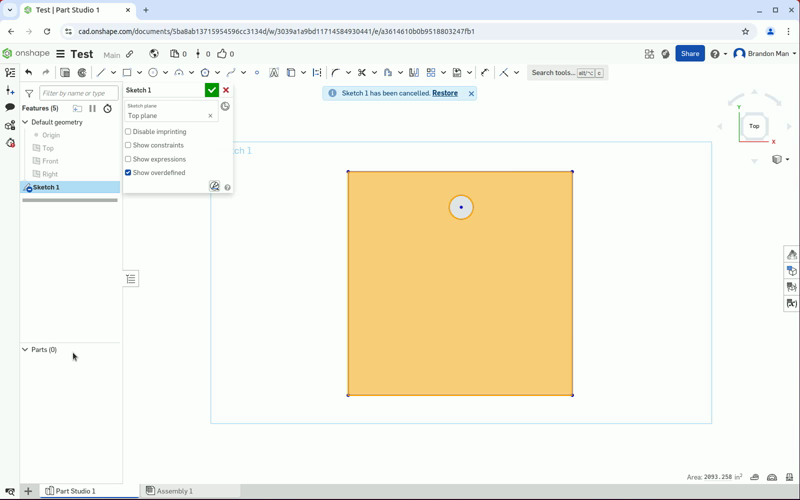
key(shift+e)
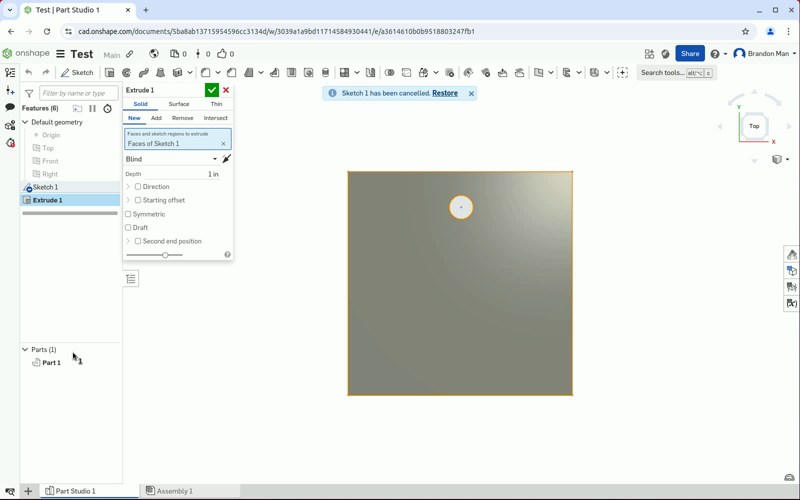
mouse_move(143, 106)
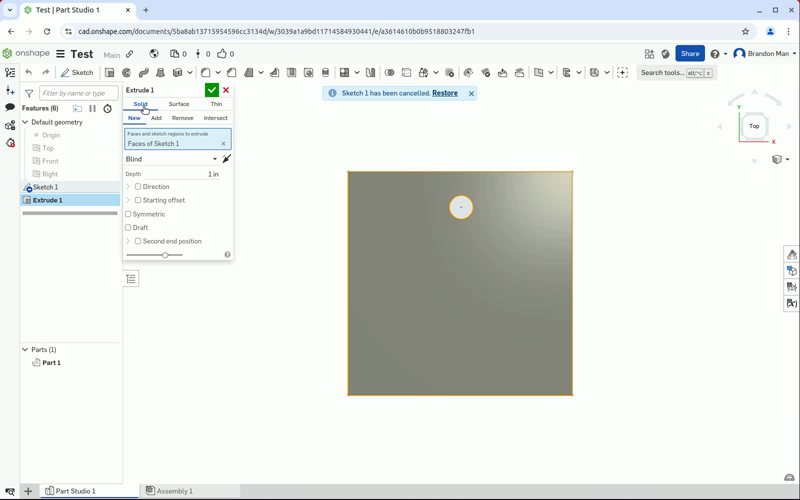
click(143, 106)
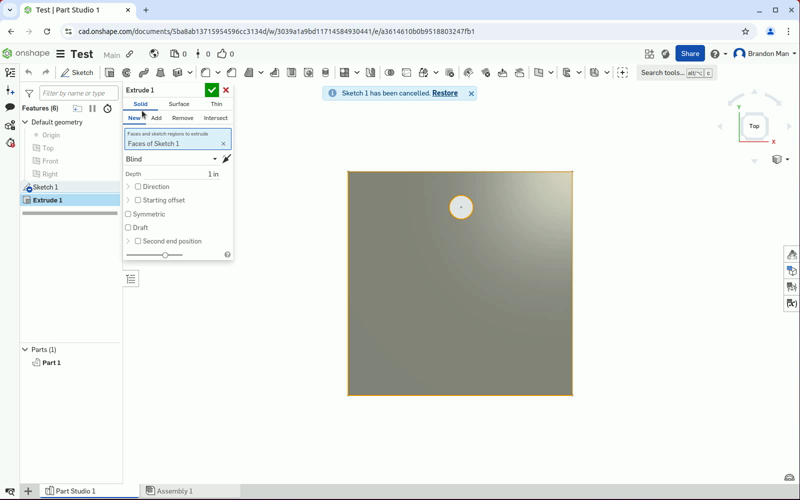
mouse_move(137, 120)
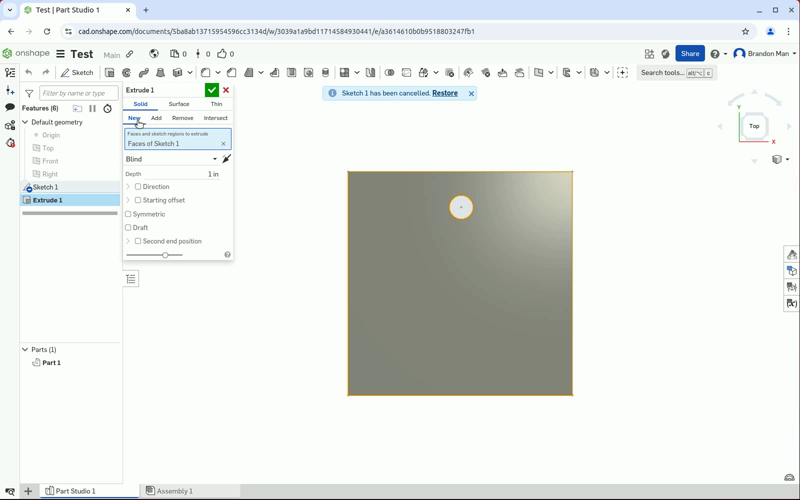
click(137, 120)
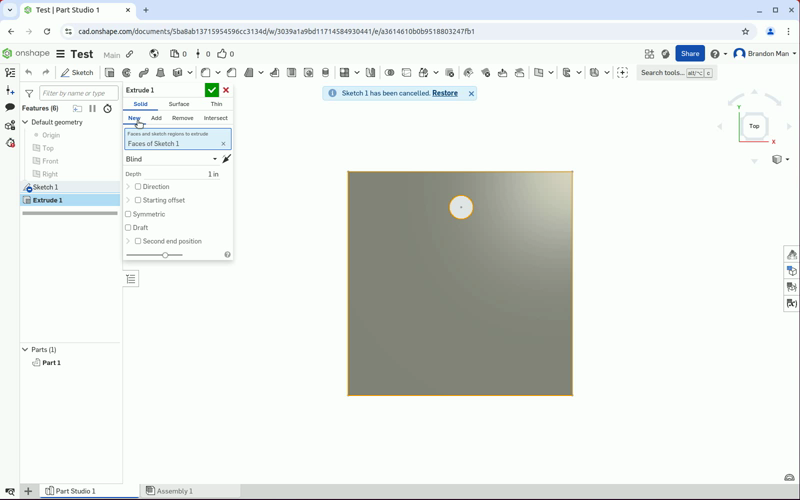
key(tab, 4)
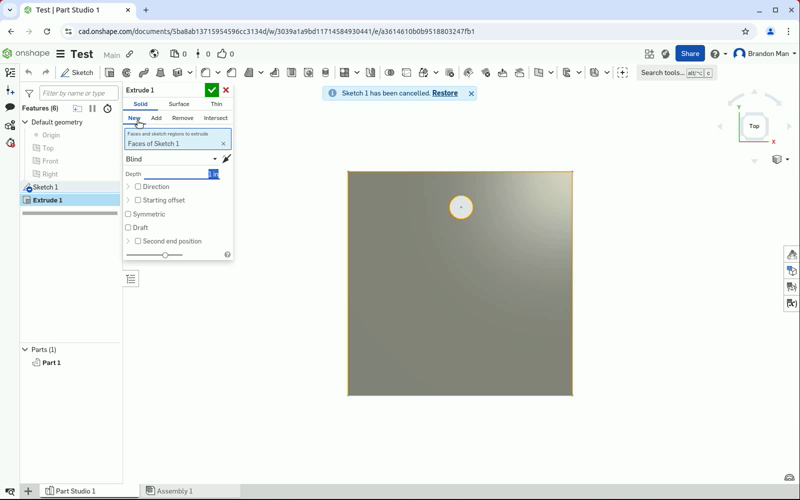
text(4.814)
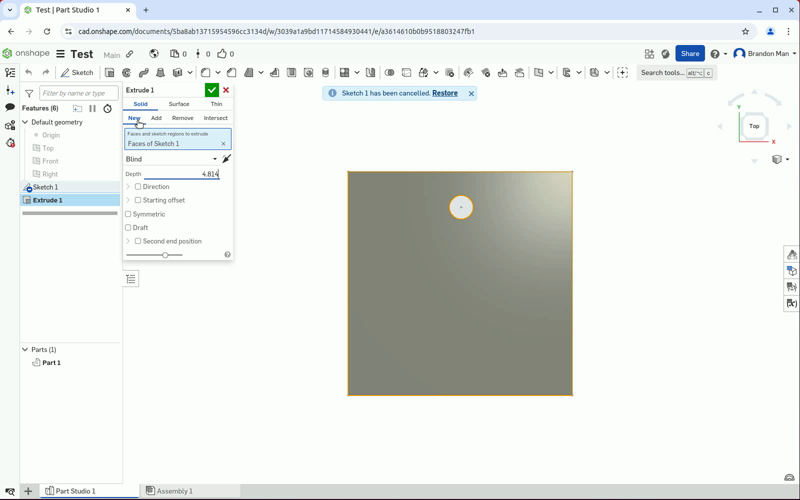
key(enter)
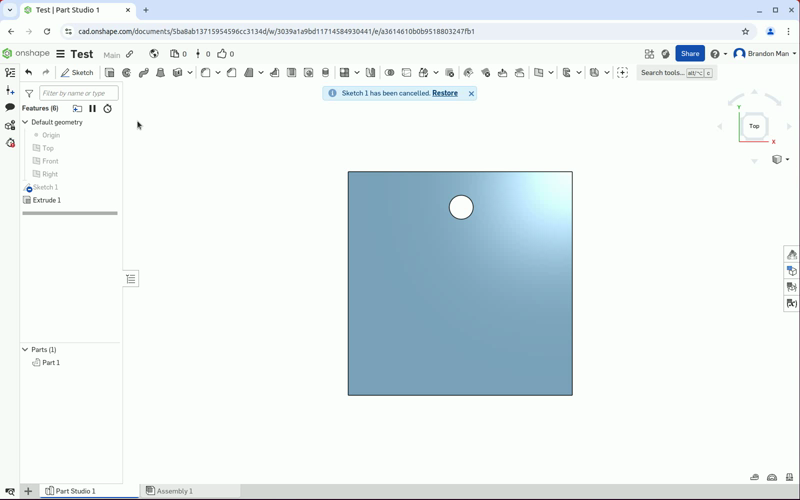
key(shift+h)
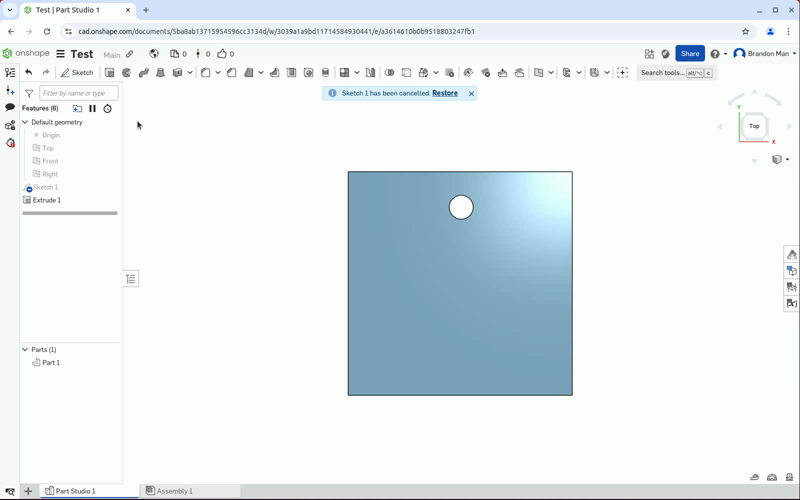
key(shift+h)
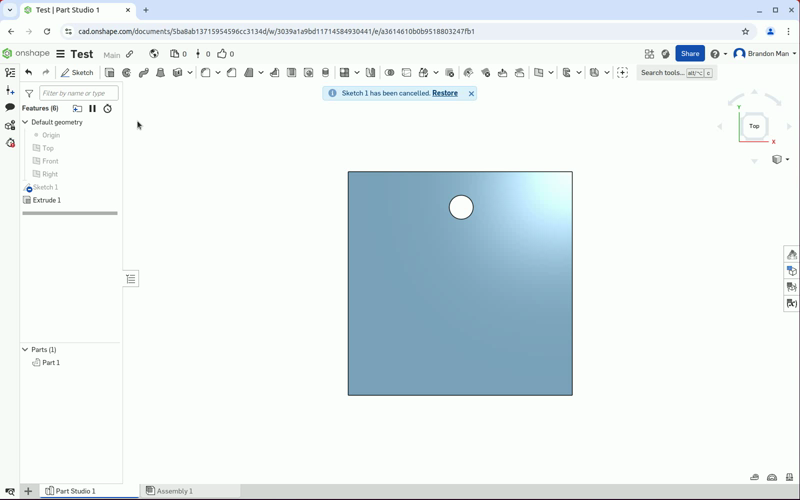
mouse_move(73, 189)
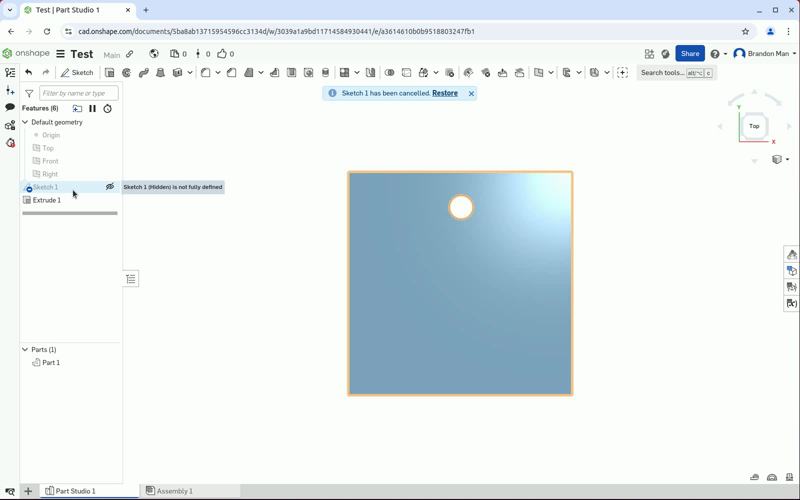
click(73, 189)
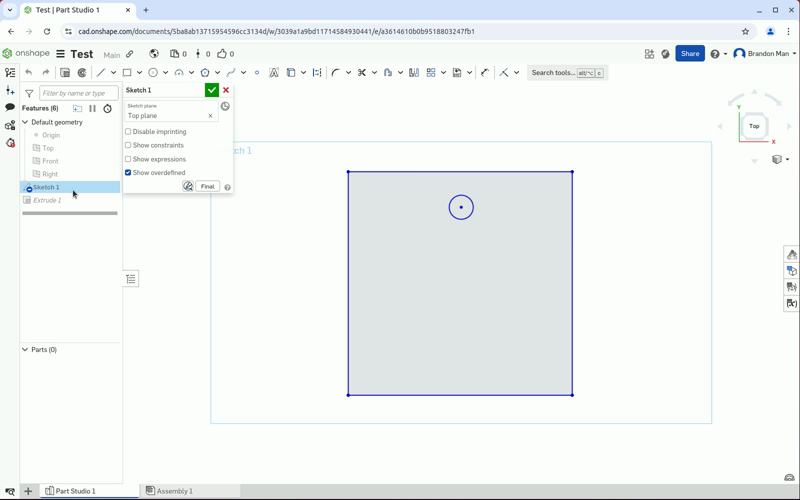
mouse_move(229, 92)
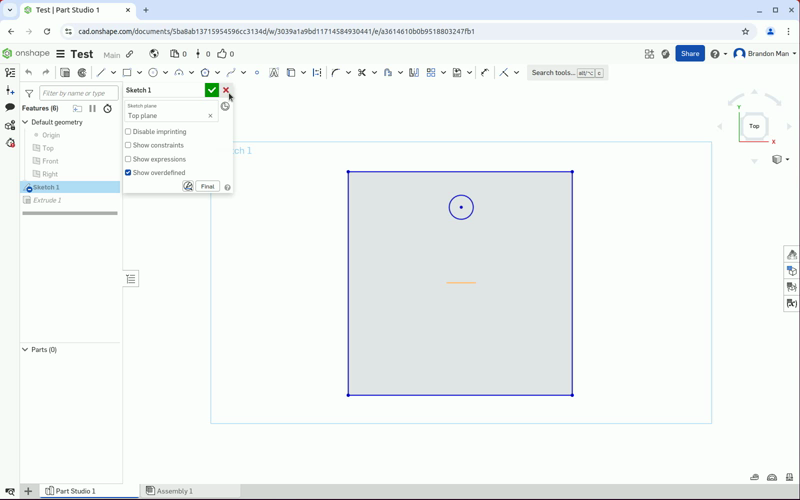
click(229, 92)
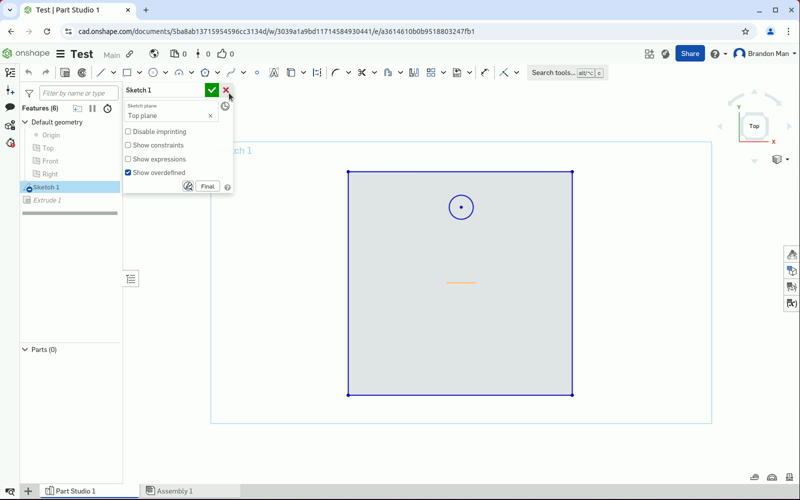
key(shift+s)
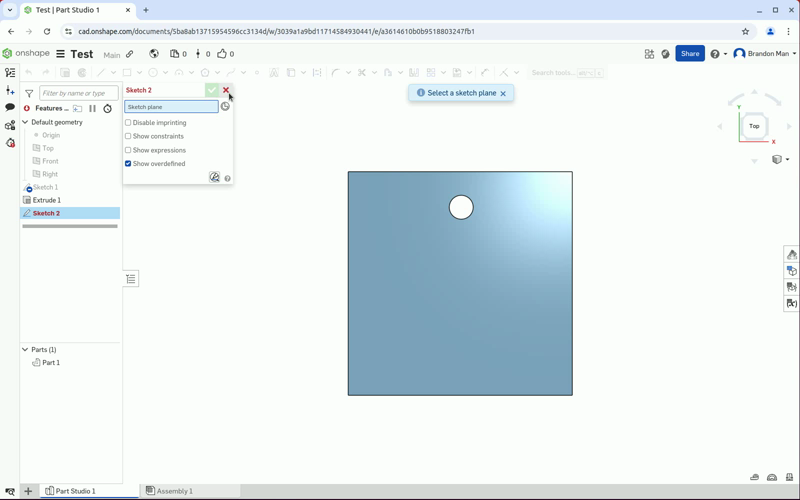
mouse_move(73, 150)
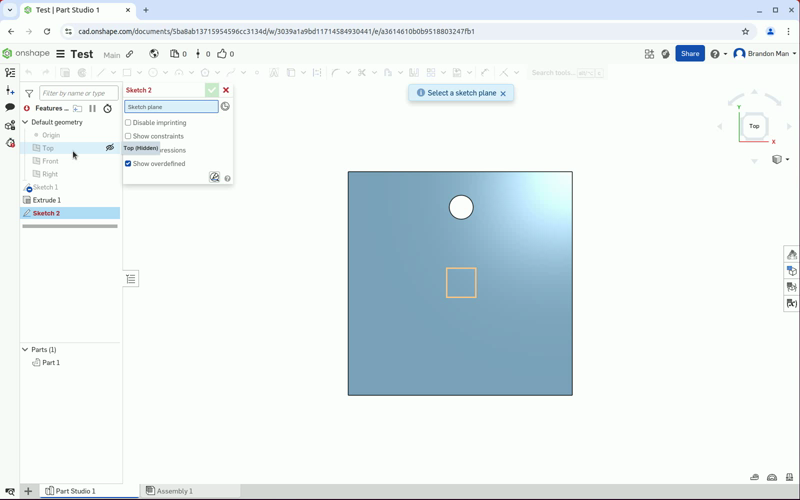
click(73, 150)
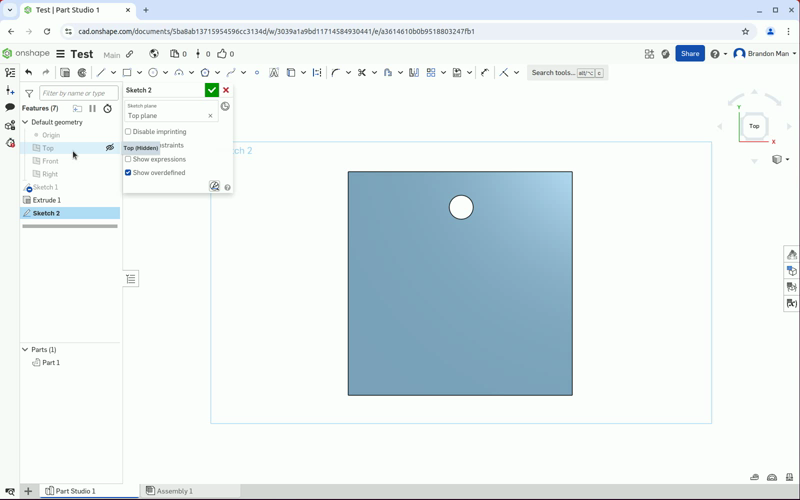
mouse_move(73, 352)
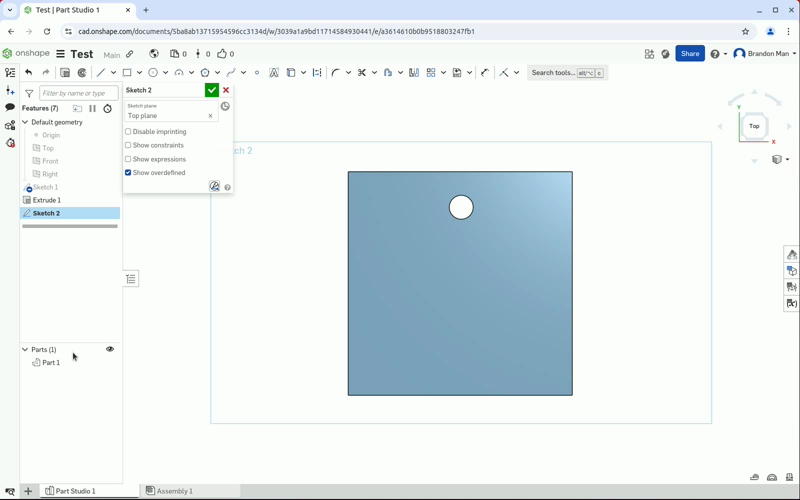
key(y)
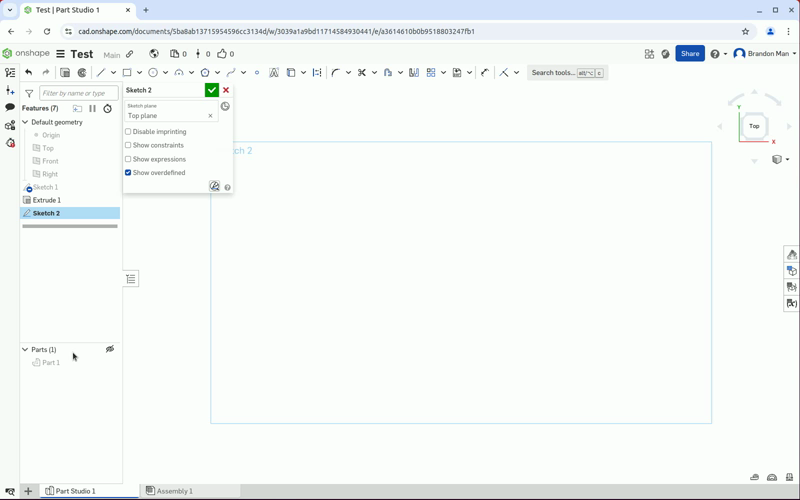
key(l)
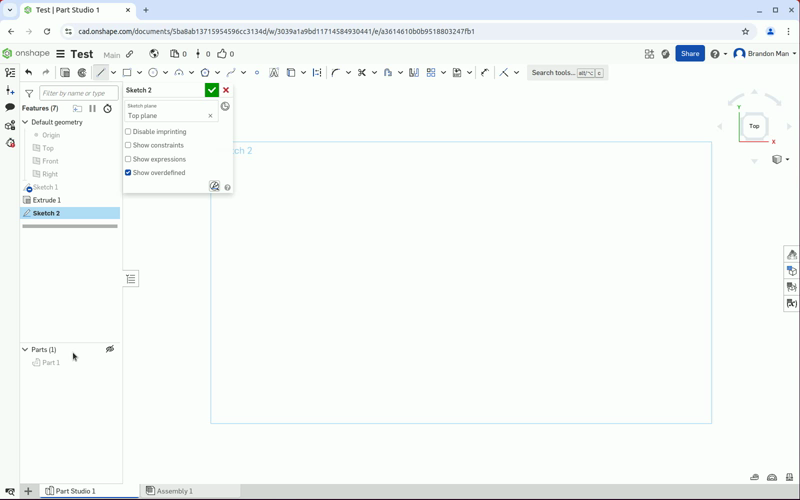
key_down(shift)
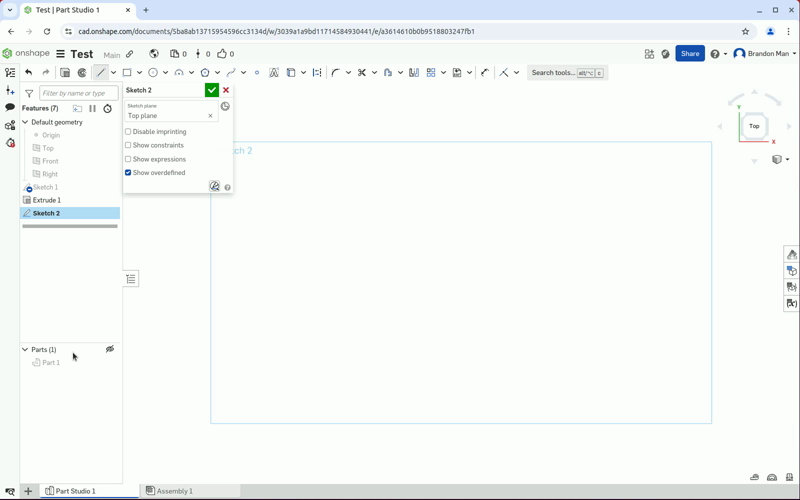
mouse_move(348, 395)
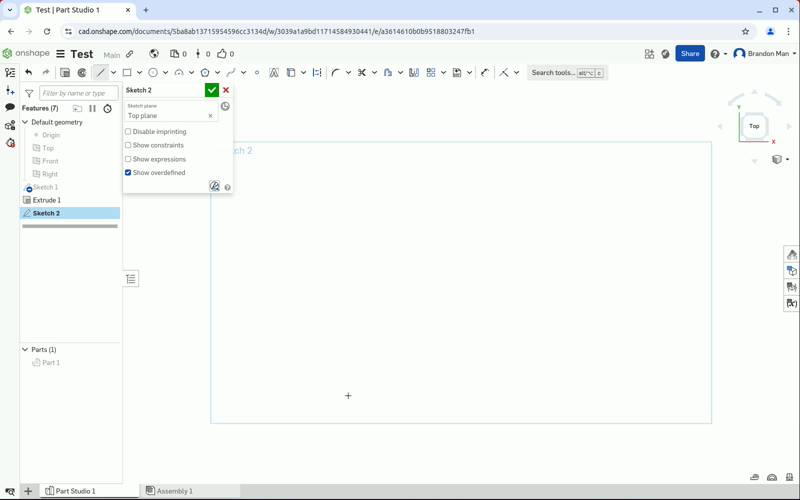
click(348, 395)
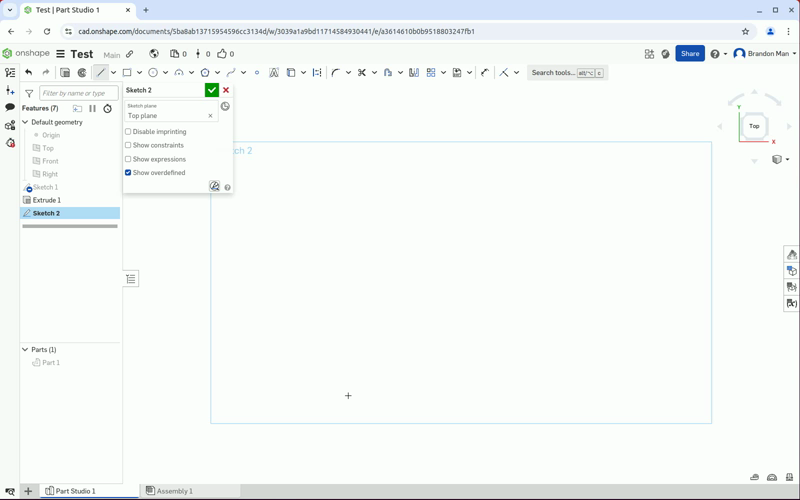
key_up(shift)
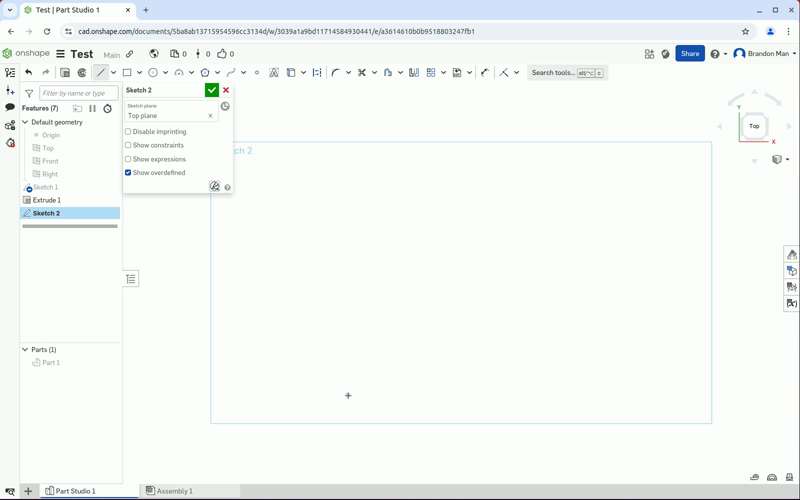
key_down(shift)
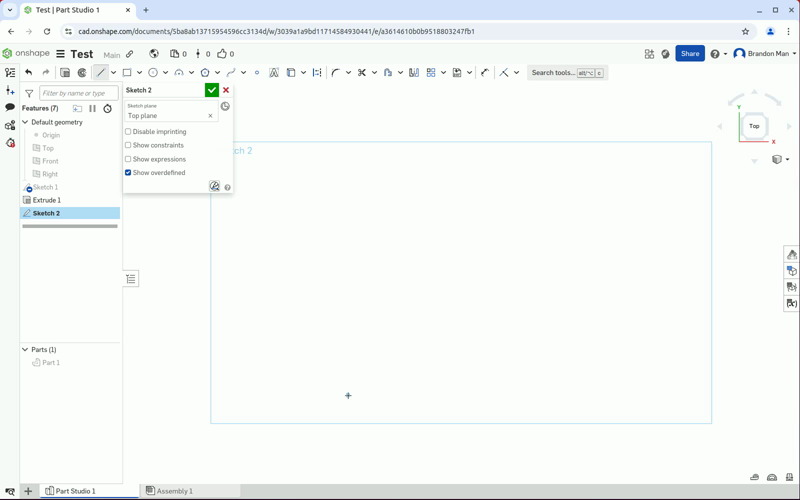
mouse_move(572, 395)
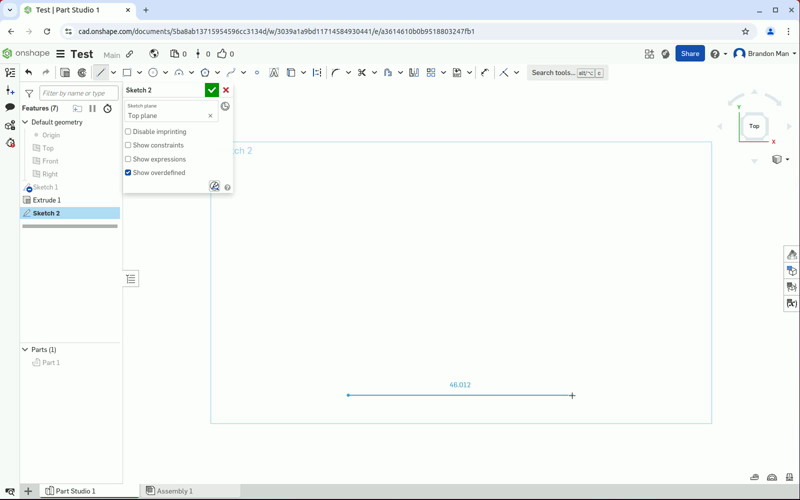
click(572, 395)
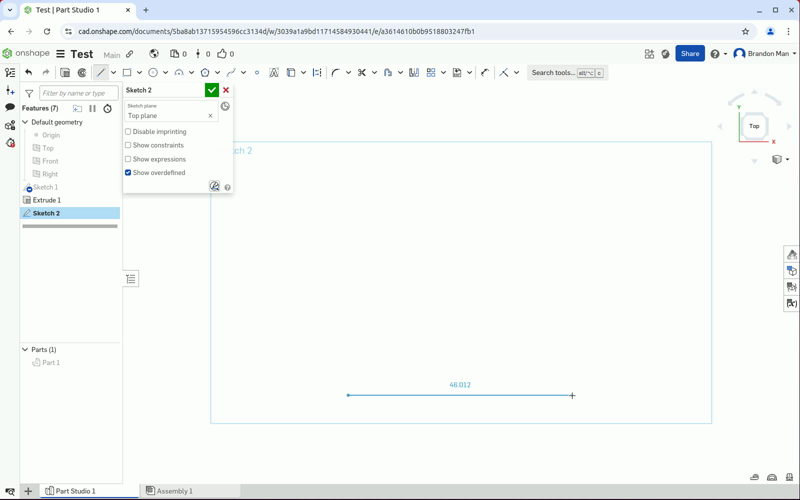
key_up(shift)
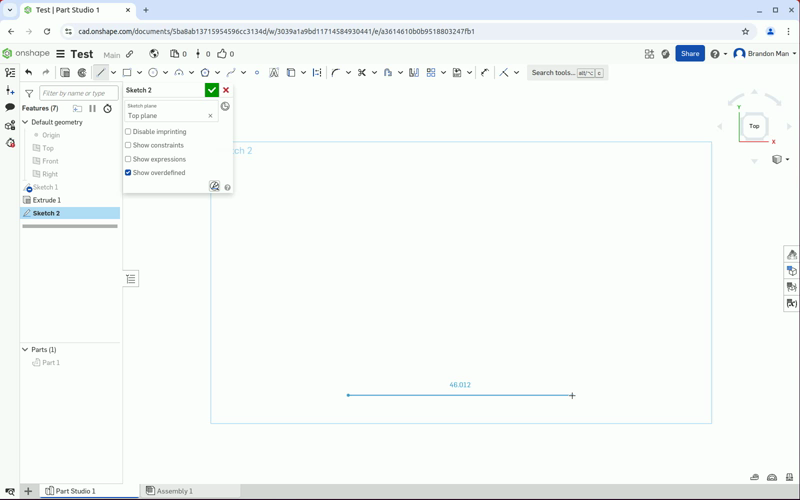
key_down(shift)
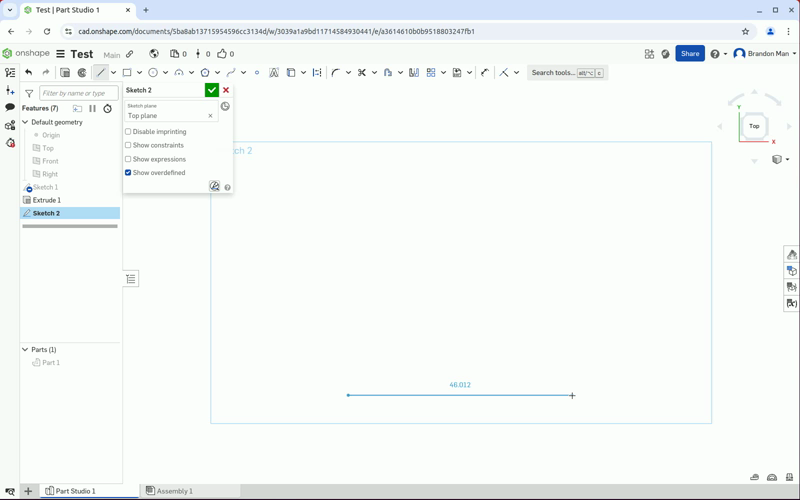
mouse_move(572, 171)
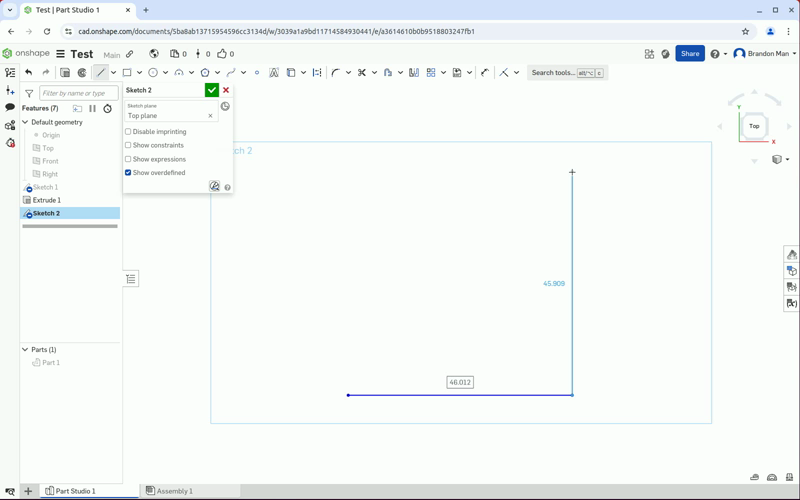
click(572, 171)
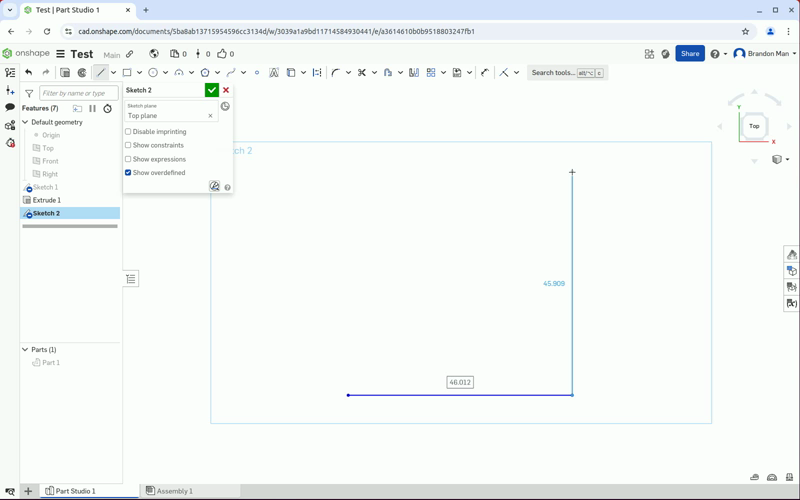
key_up(shift)
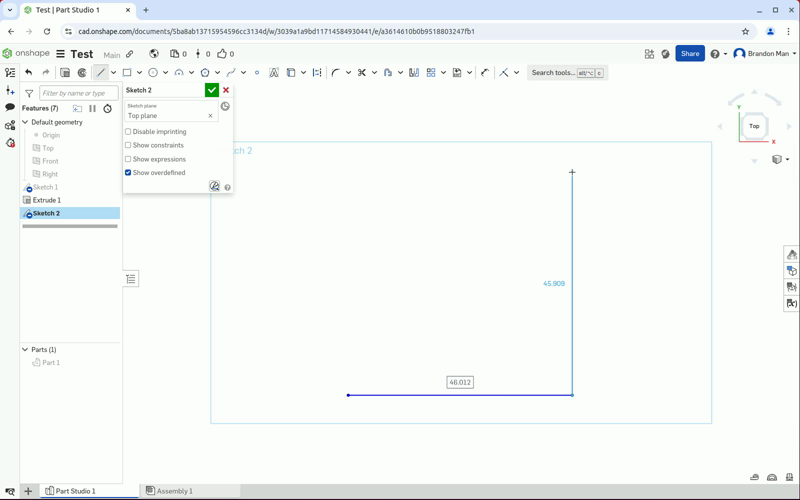
key_down(shift)
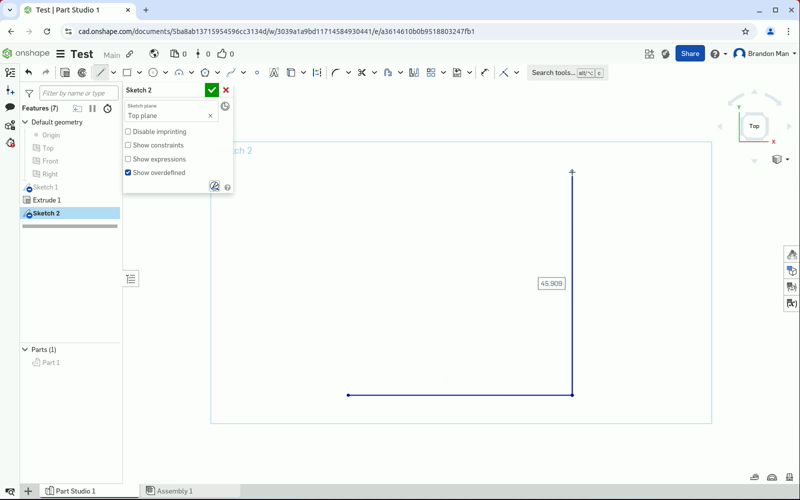
mouse_move(348, 171)
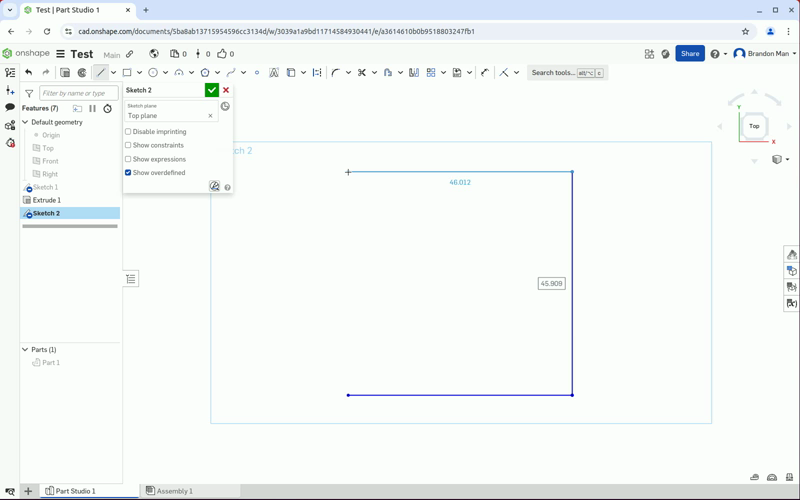
click(348, 171)
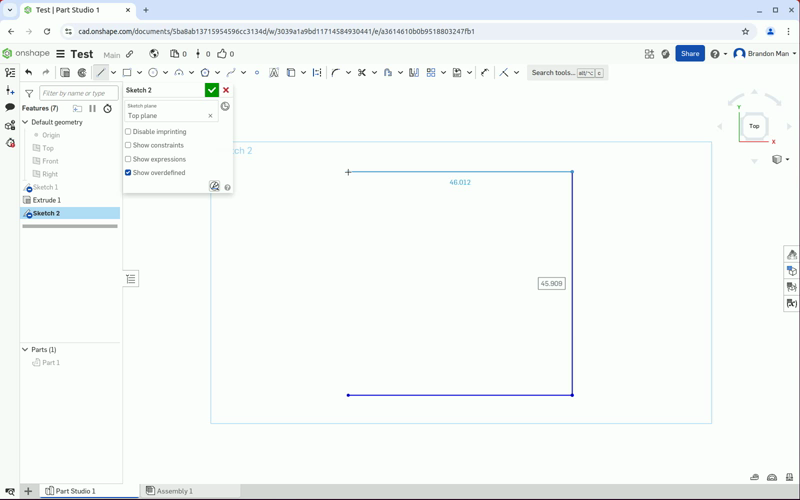
key_up(shift)
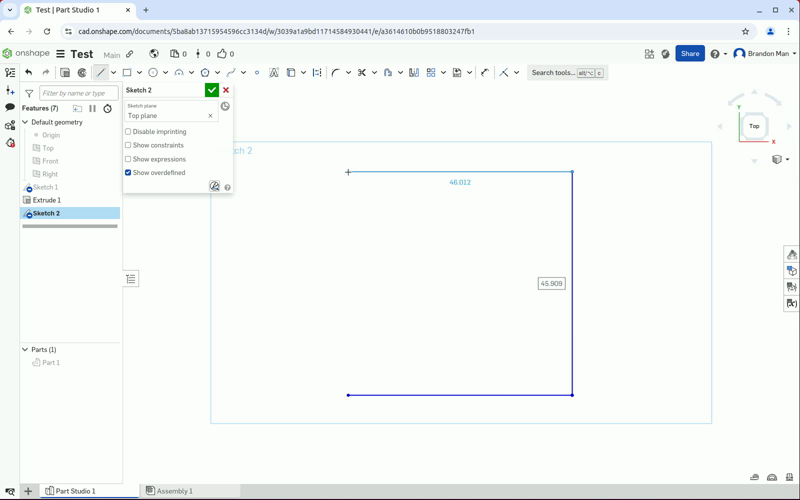
key_down(shift)
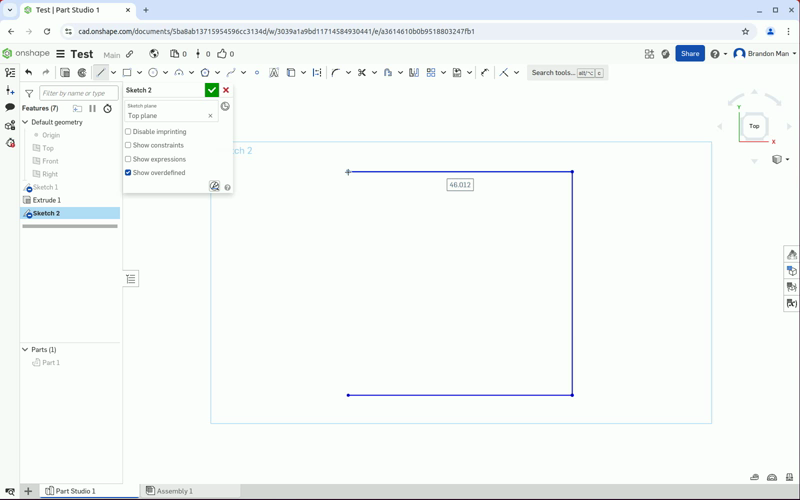
mouse_move(348, 395)
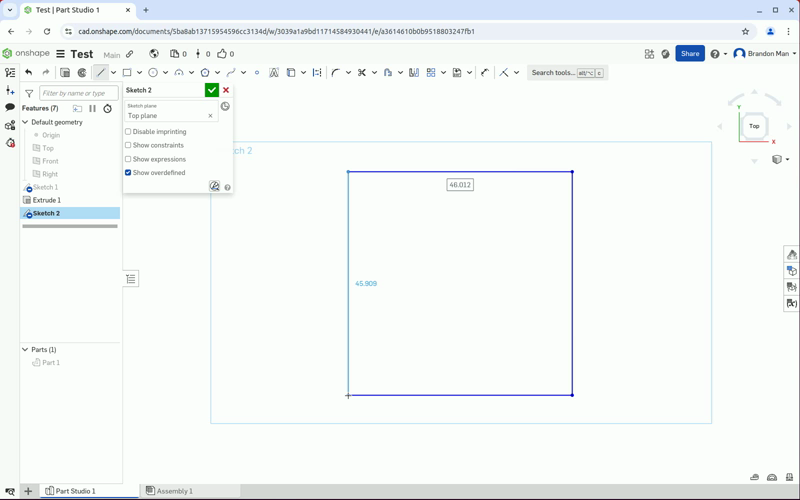
key_up(shift)
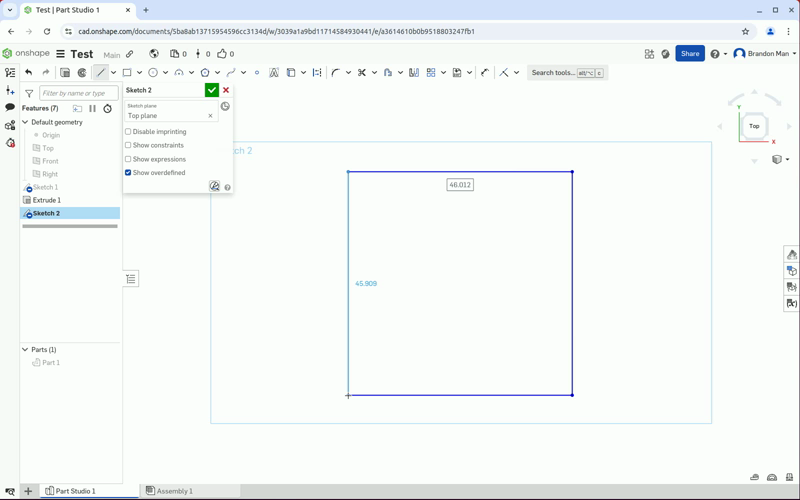
click(348, 395)
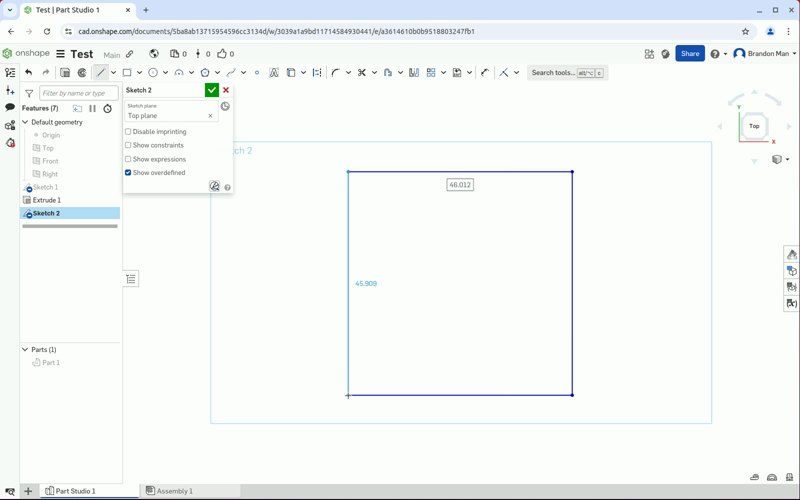
key(esc)
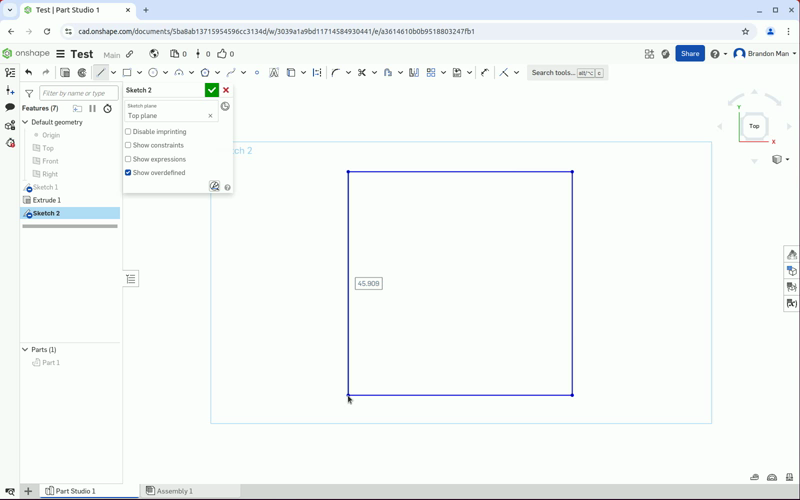
key(c)
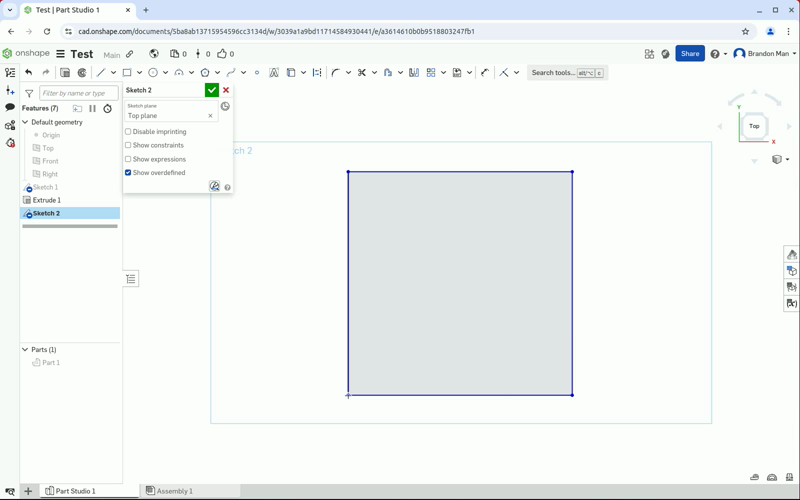
key_down(shift)
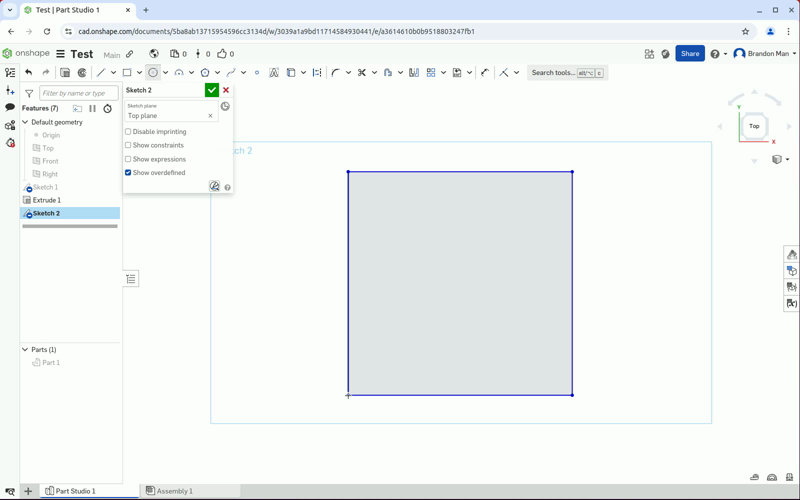
mouse_move(461, 207)
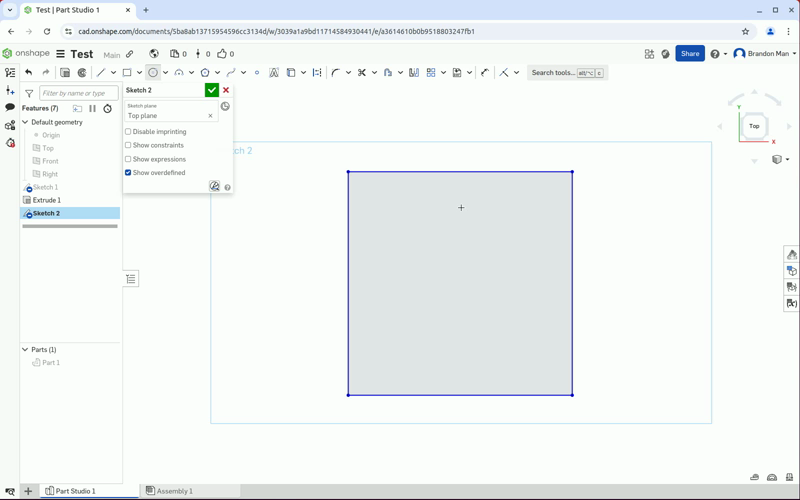
click(461, 207)
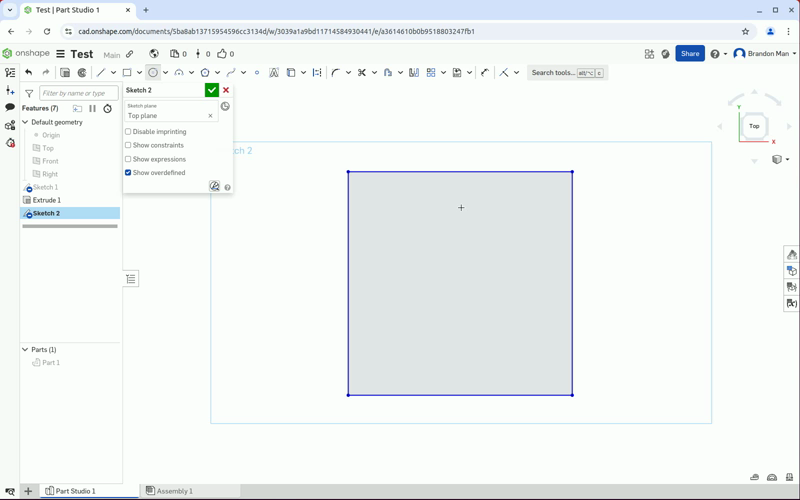
key_up(shift)
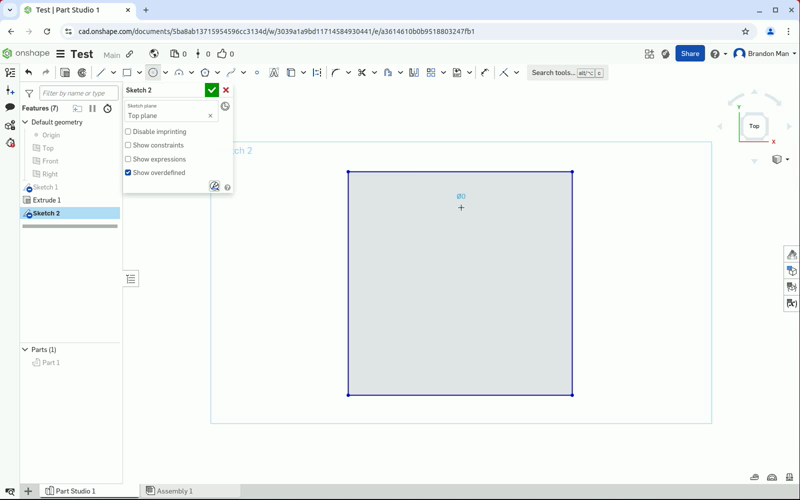
mouse_move(473, 207)
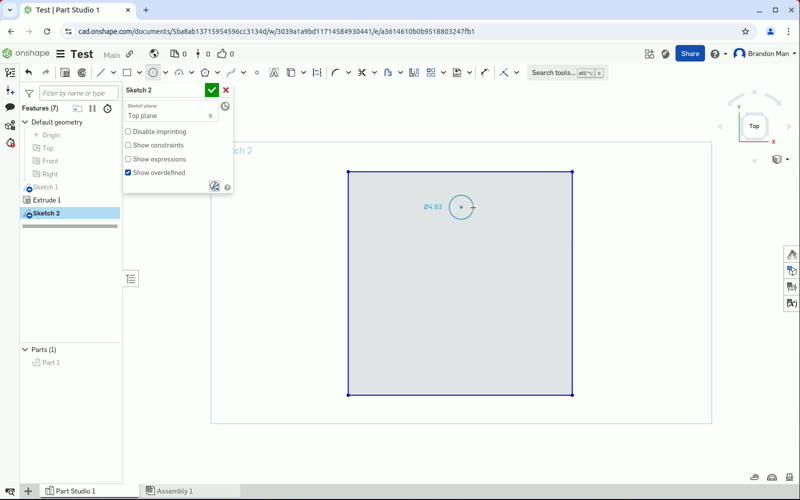
click(473, 207)
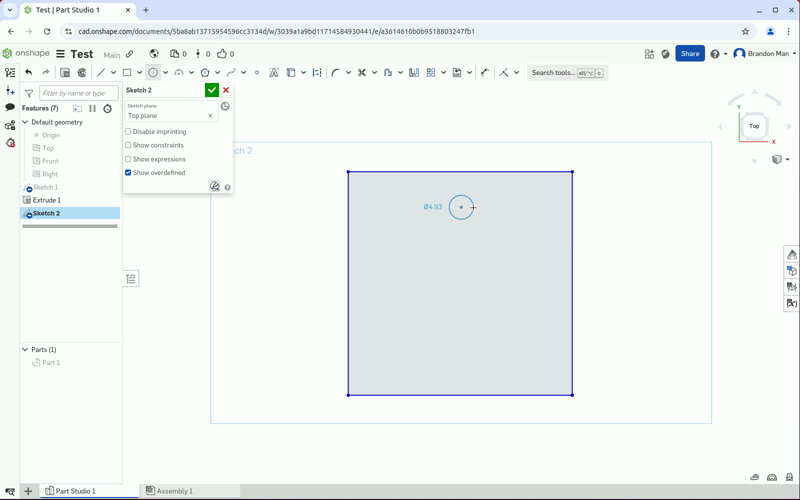
key(esc)
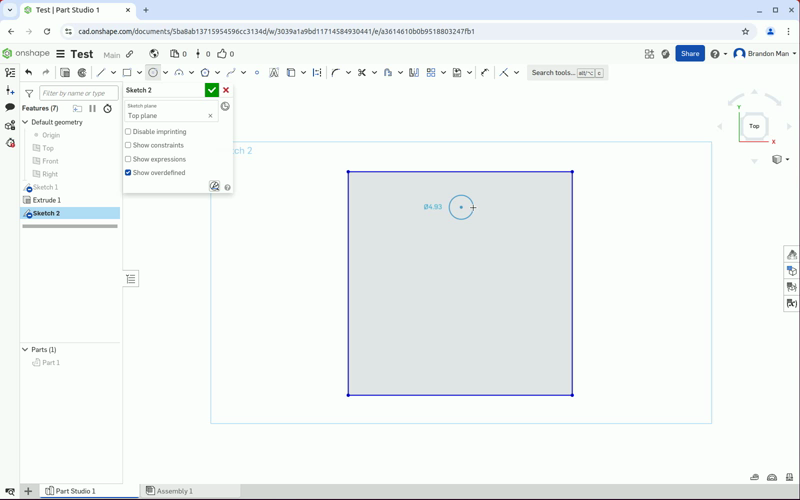
mouse_move(390, 290)
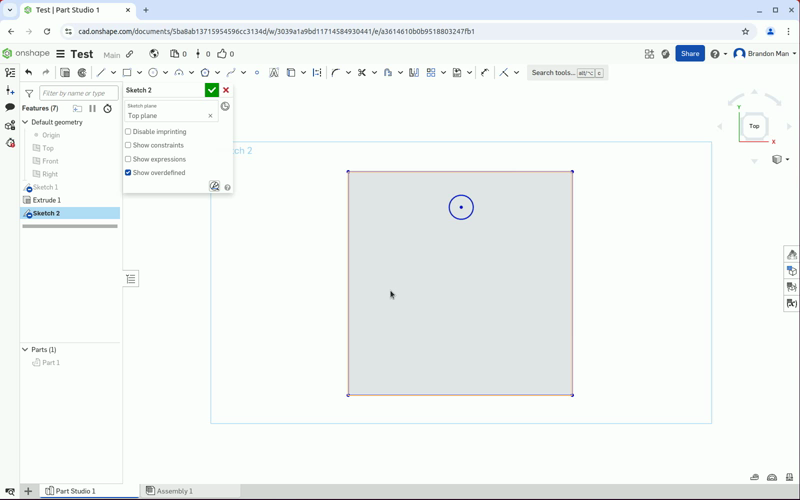
click(390, 290)
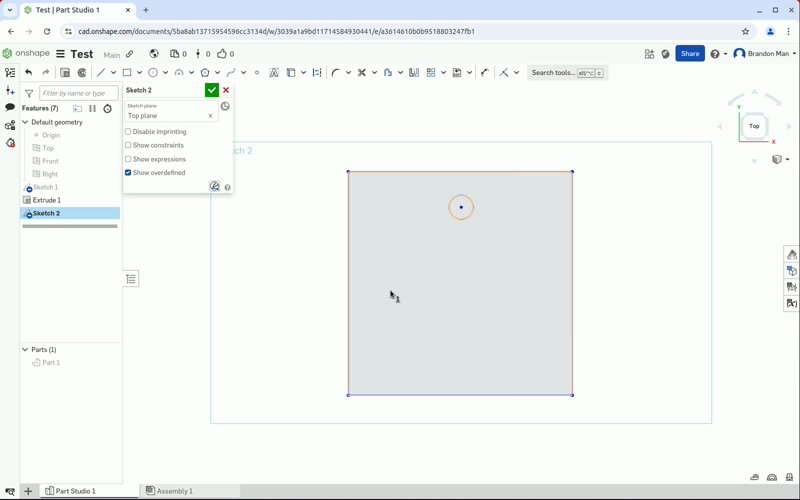
mouse_move(73, 352)
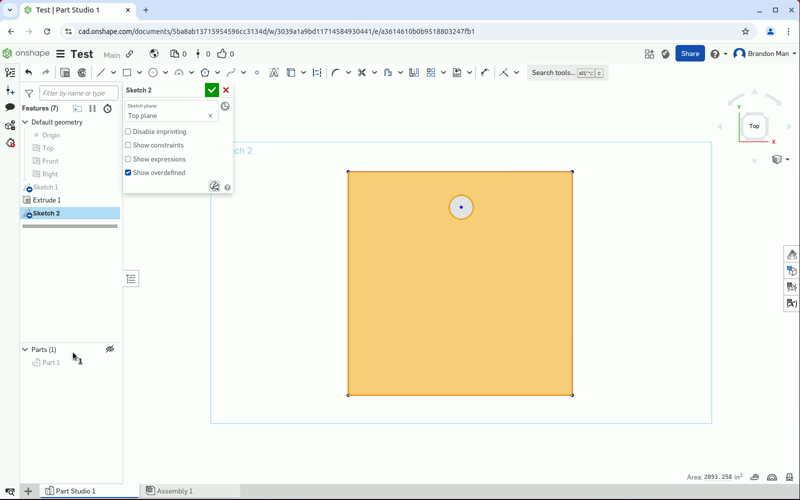
key(shift+y)
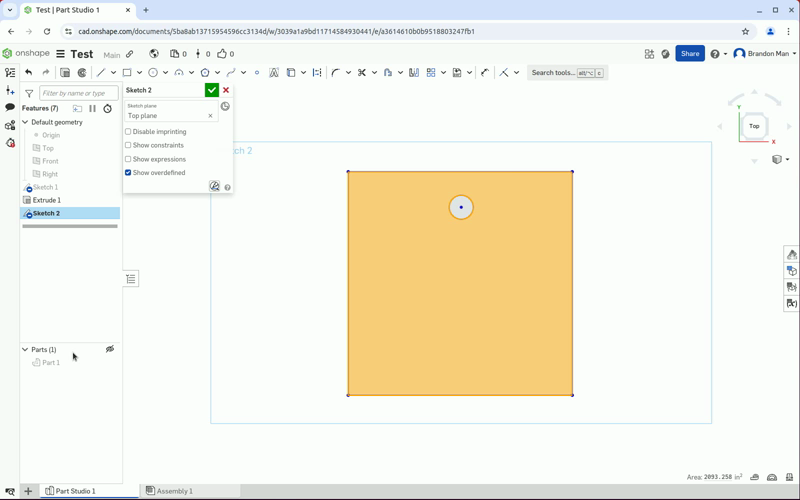
key(shift+e)
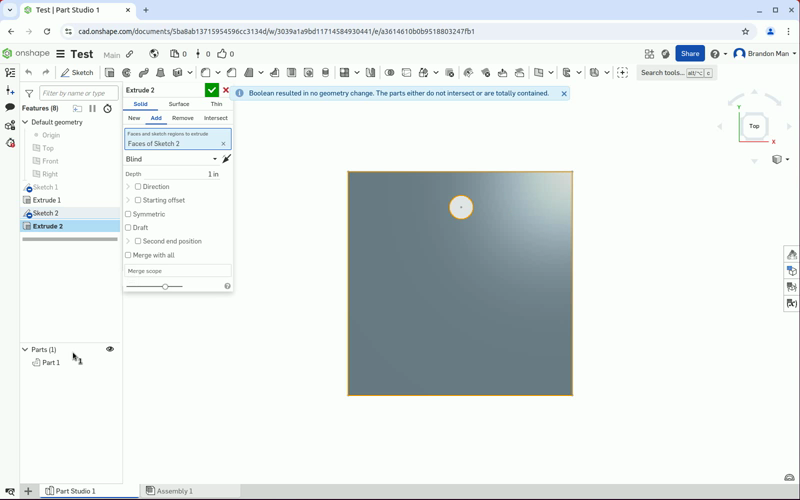
mouse_move(143, 106)
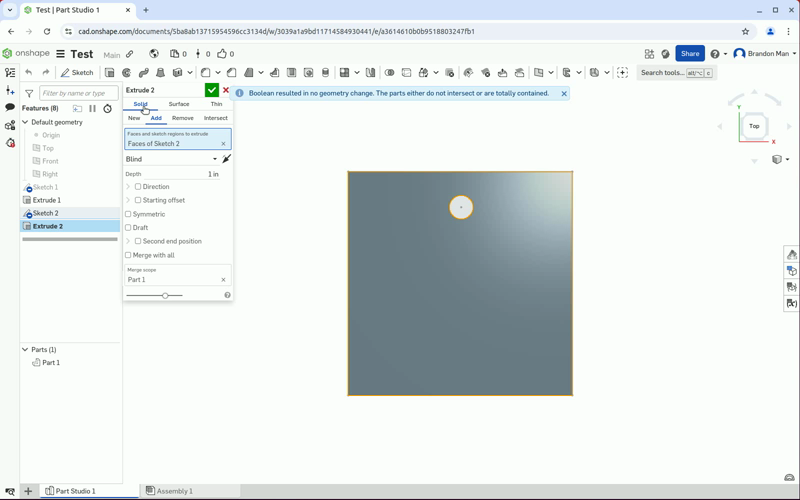
click(143, 106)
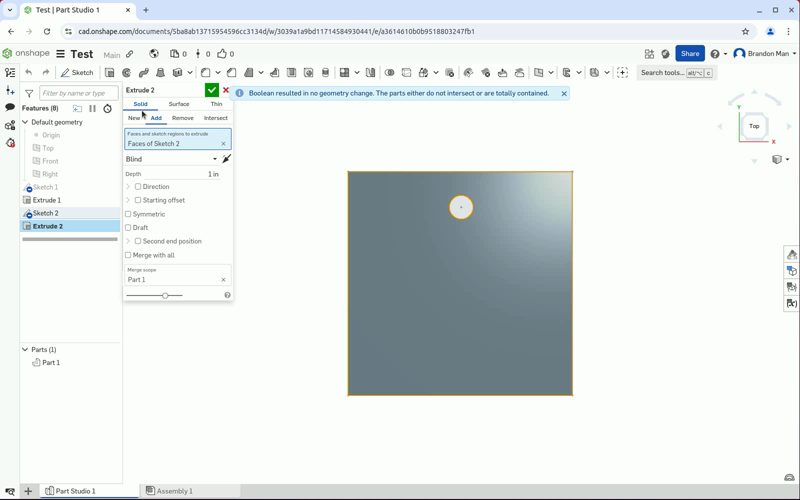
mouse_move(137, 120)
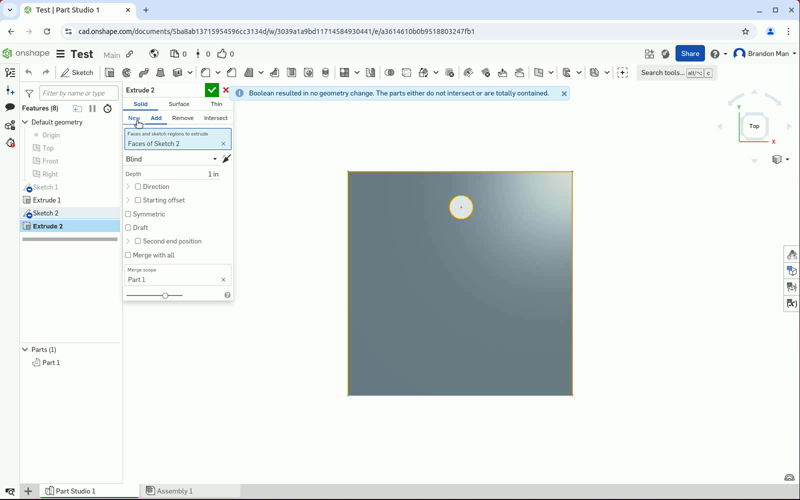
click(137, 120)
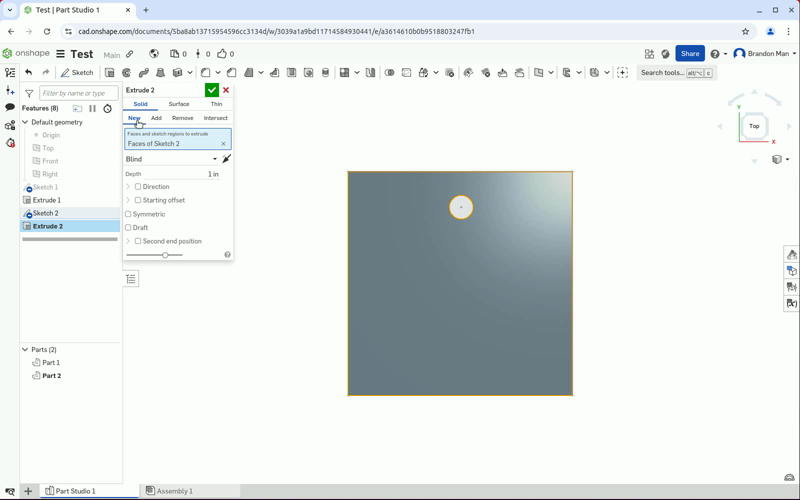
key(tab, 4)
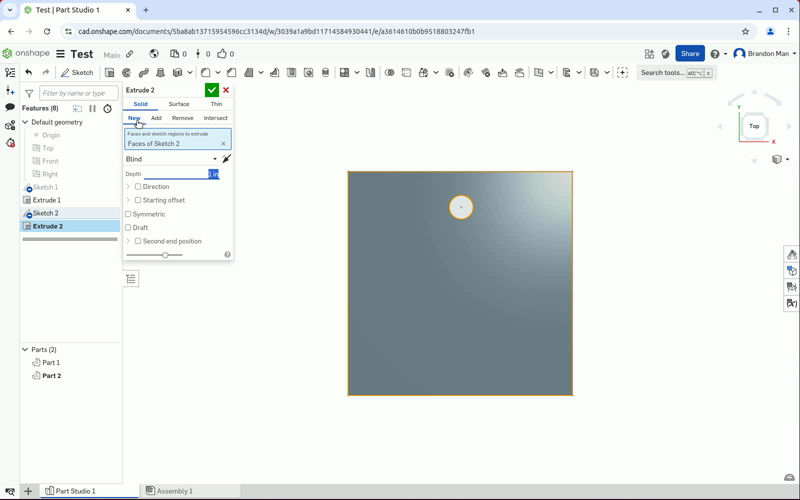
text(4.814)
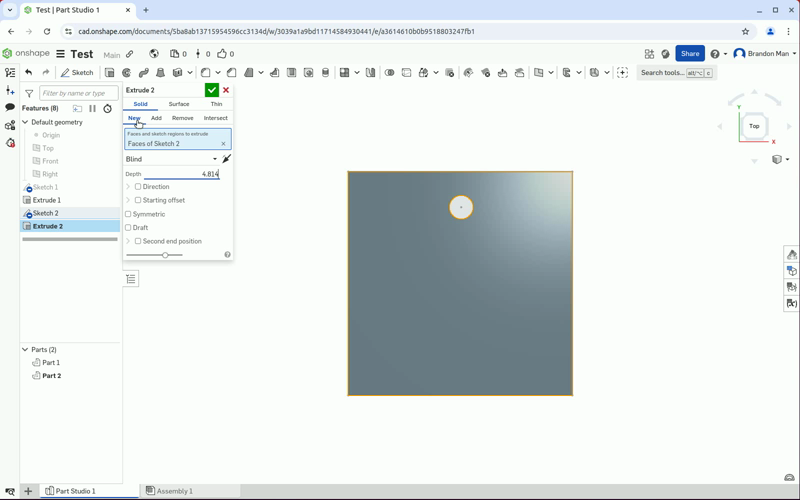
key(enter)
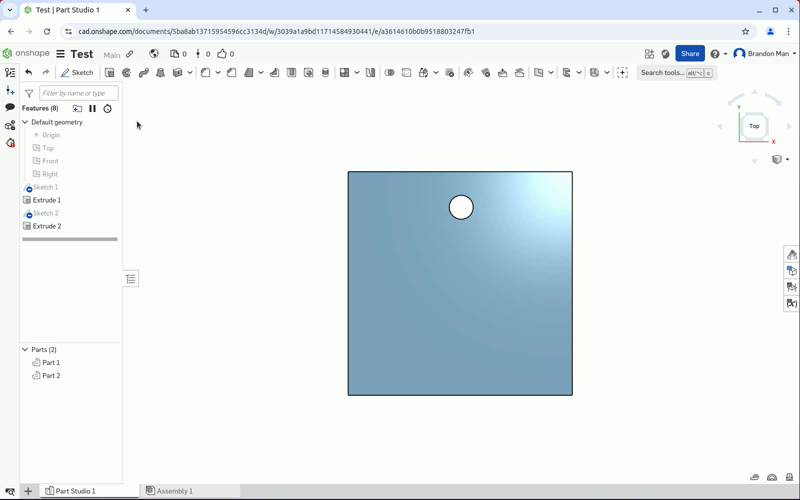
key(shift+h)
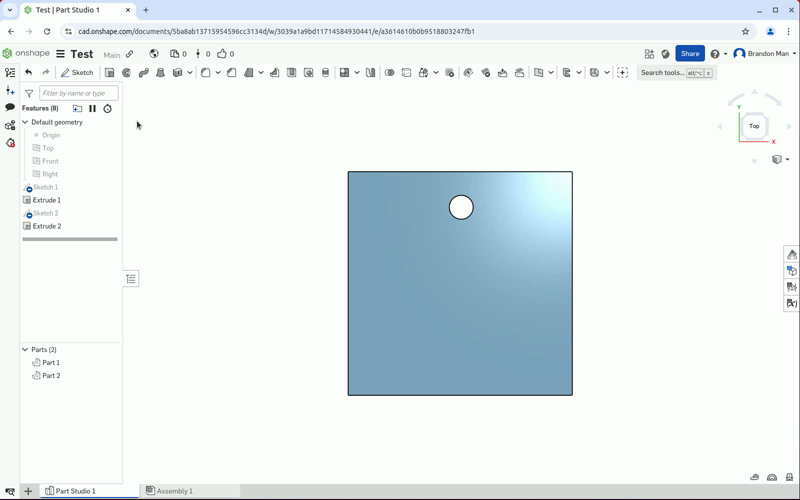
key(shift+h)
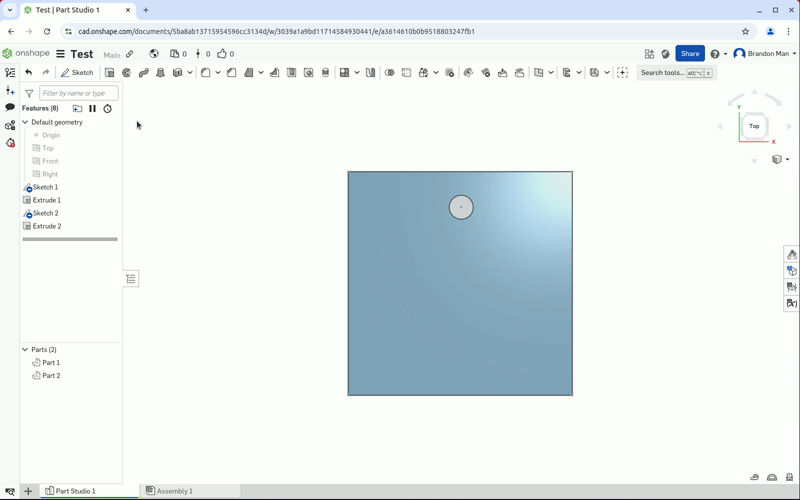
key(shift+7)
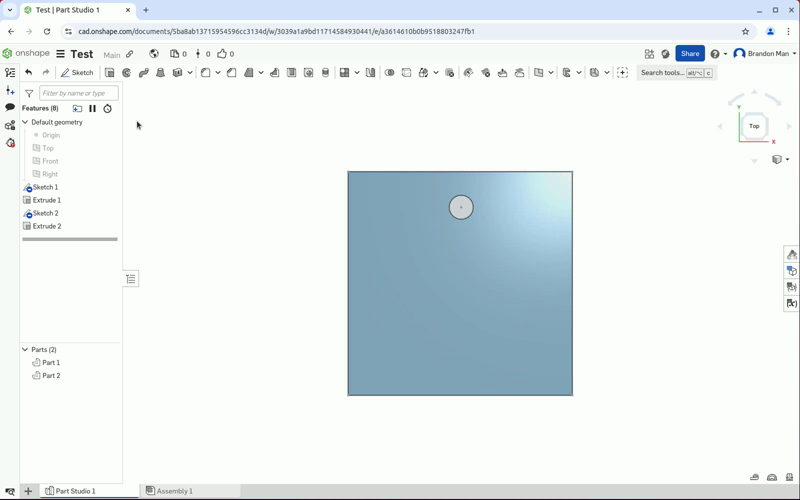
key(up, 3)
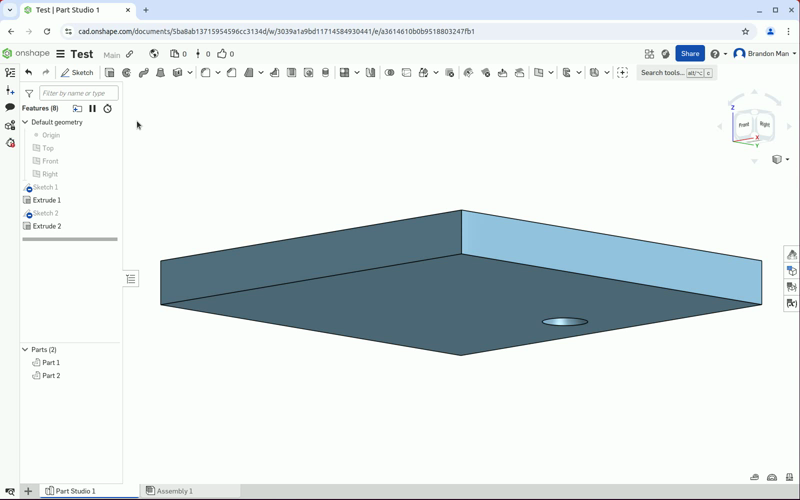
key(left, 3)
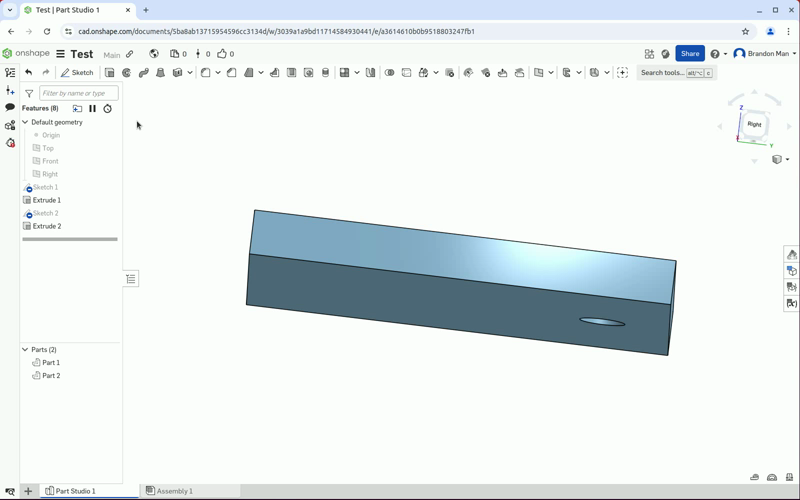
key(right, 3)
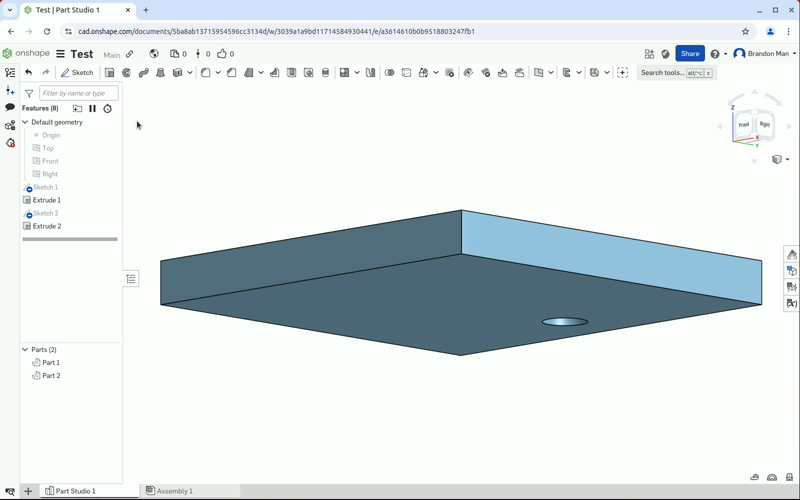
key(down, 3)
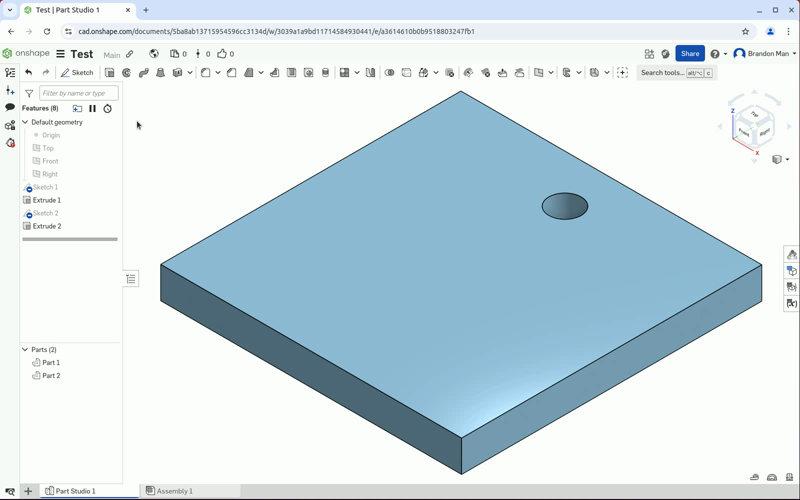
mouse_move(73, 189)
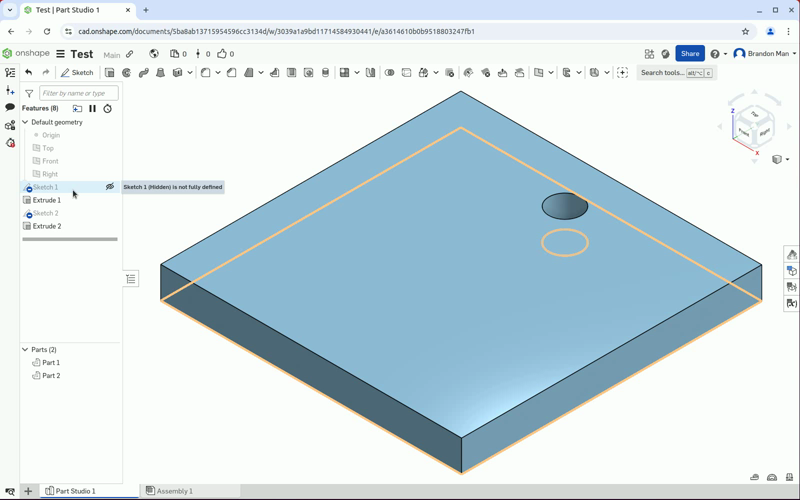
click(73, 189)